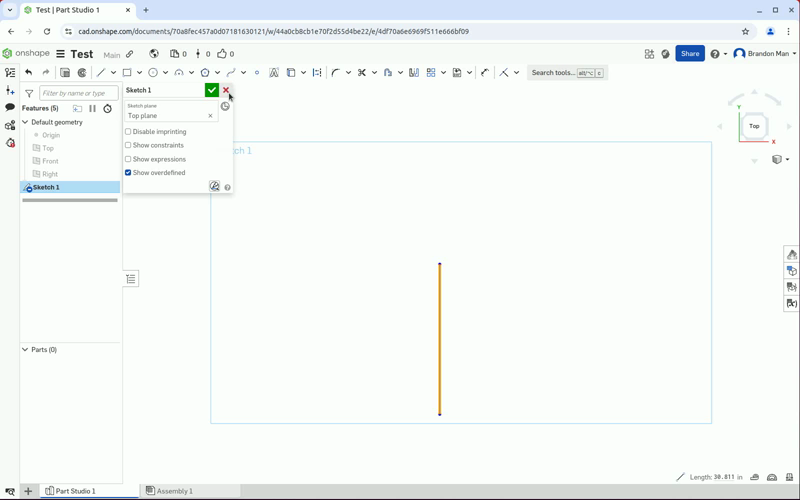
key(shift+h)
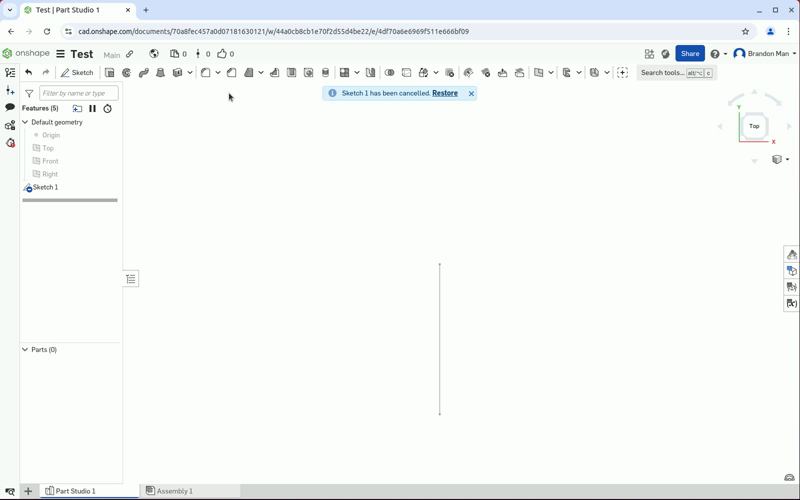
mouse_move(73, 352)
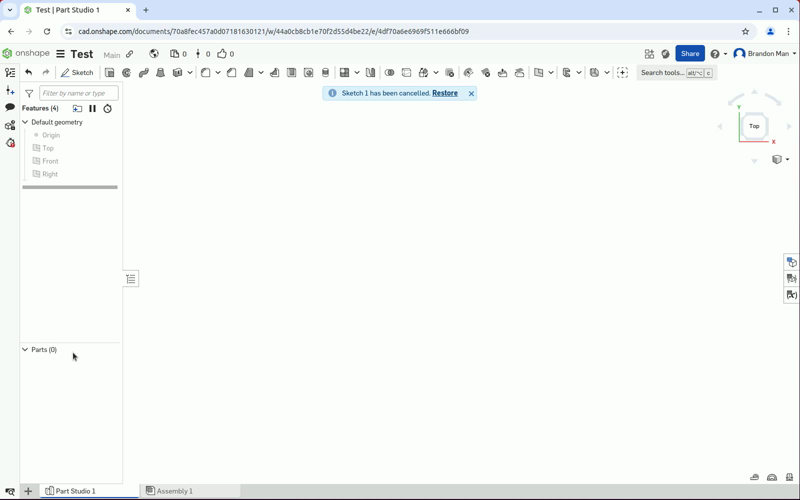
key(y)
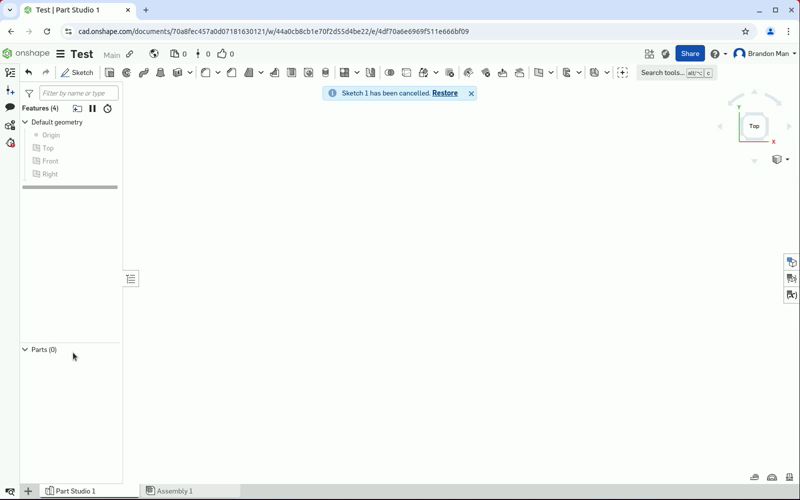
key(shift+p)
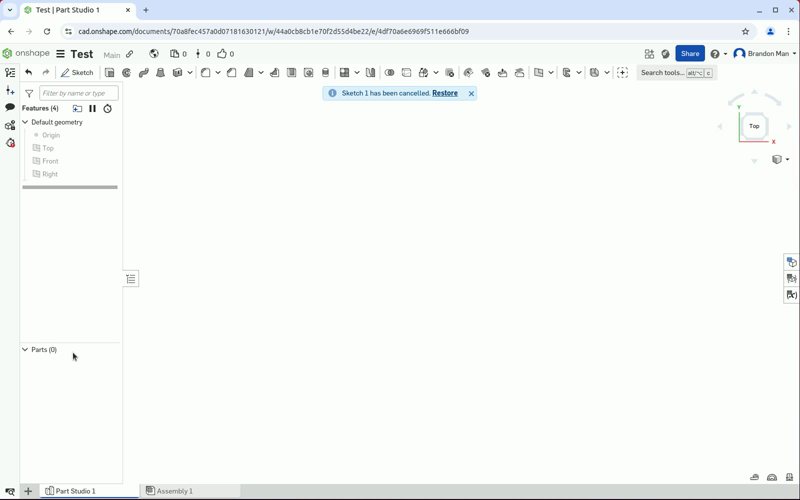
key(space)
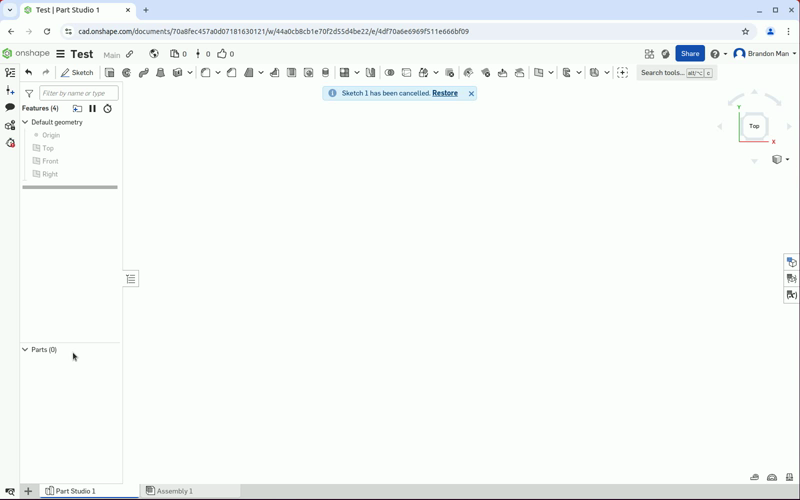
key_down(shift)
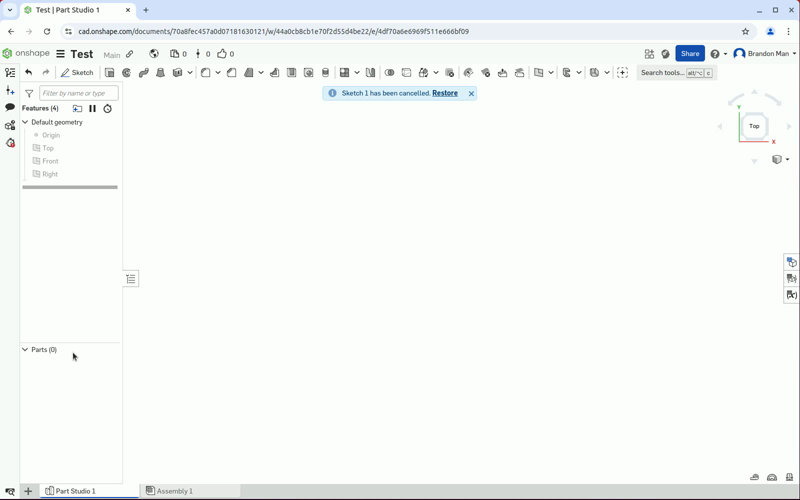
key(up)
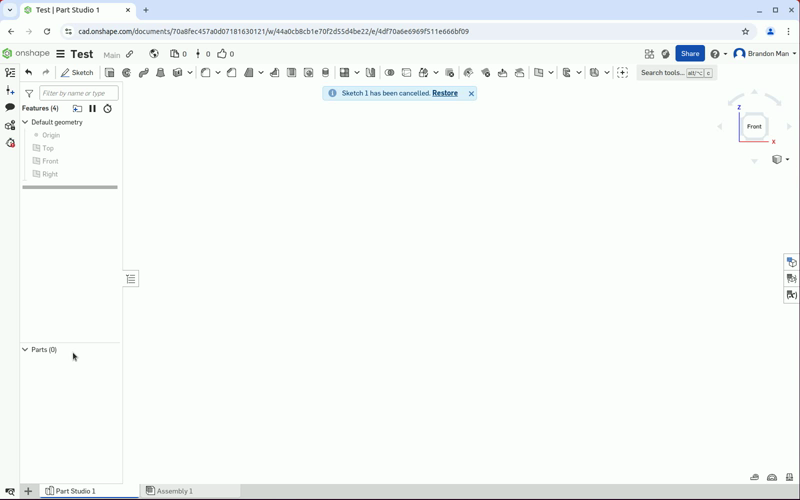
key_up(shift)
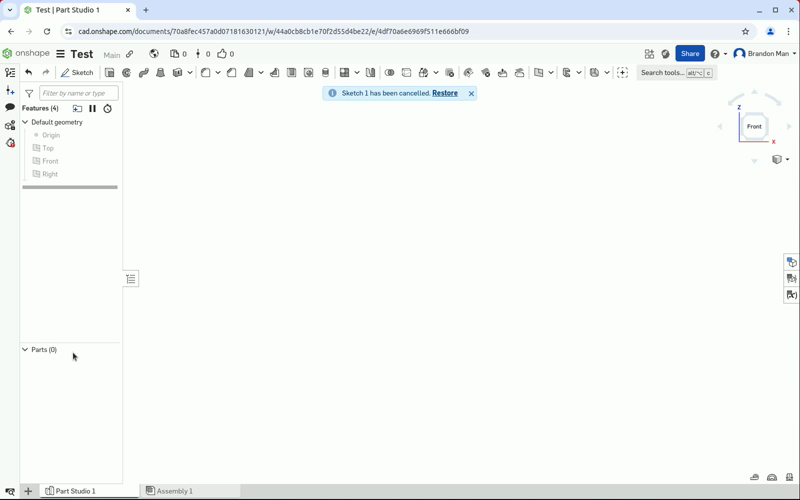
mouse_move(73, 352)
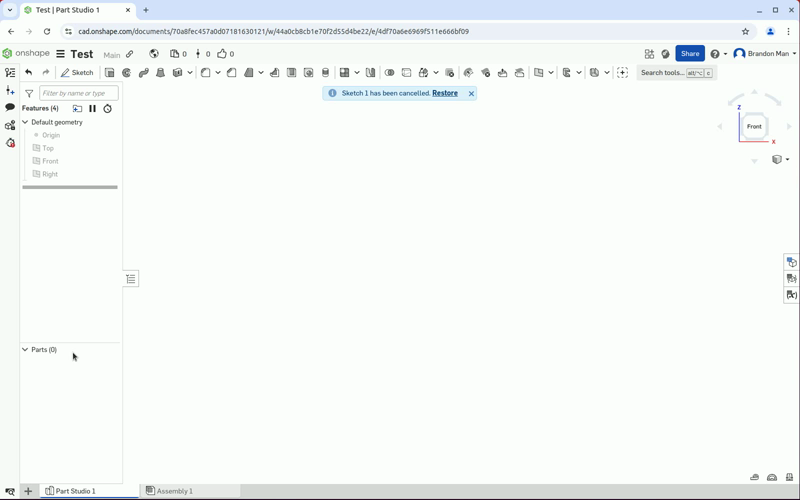
key(shift+y)
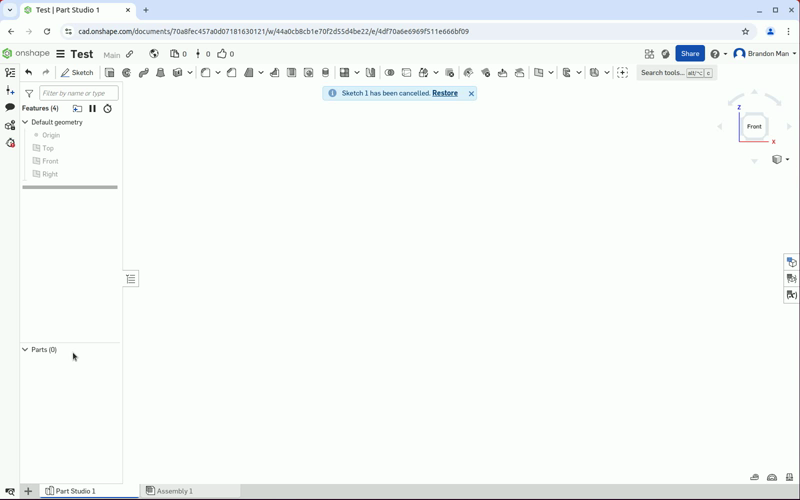
key(shift+s)
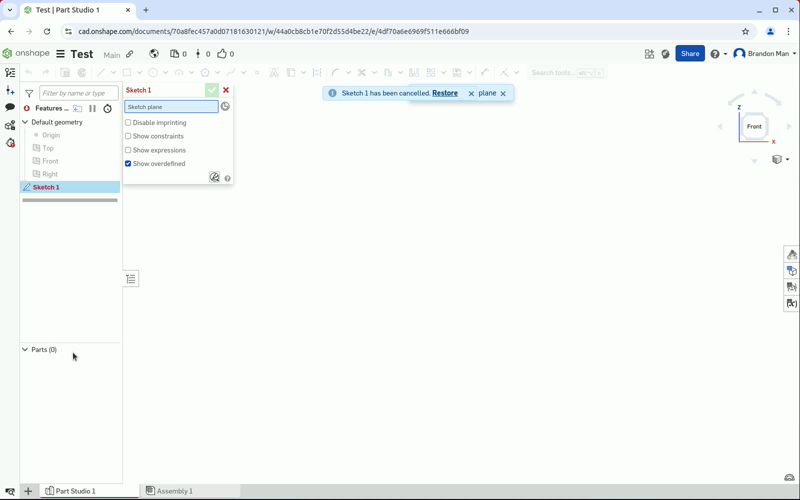
mouse_move(73, 163)
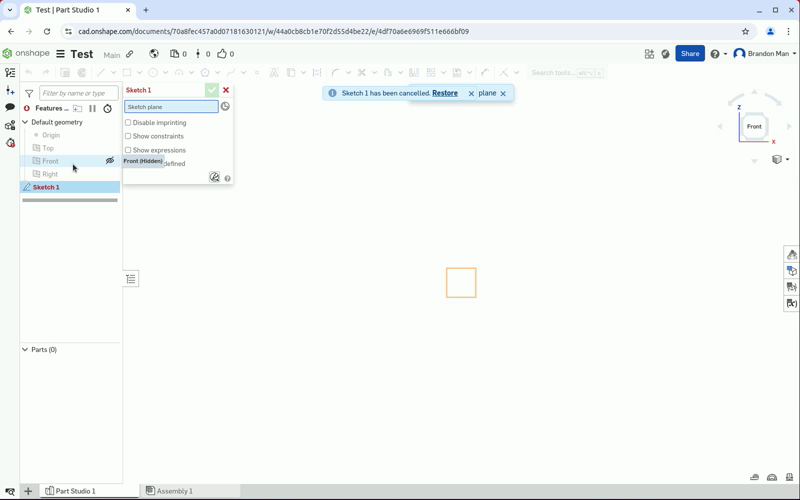
click(73, 163)
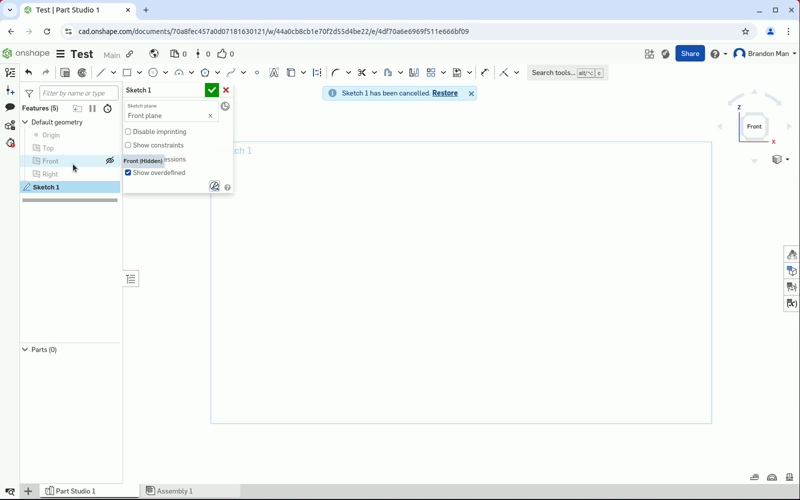
mouse_move(73, 352)
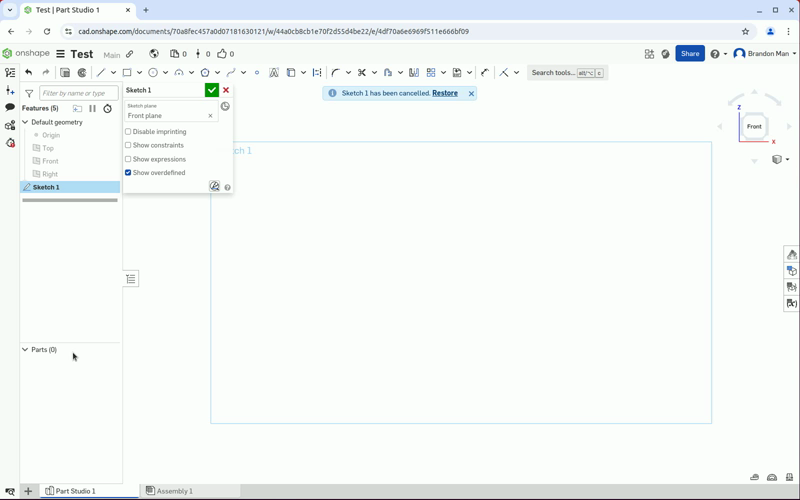
key(y)
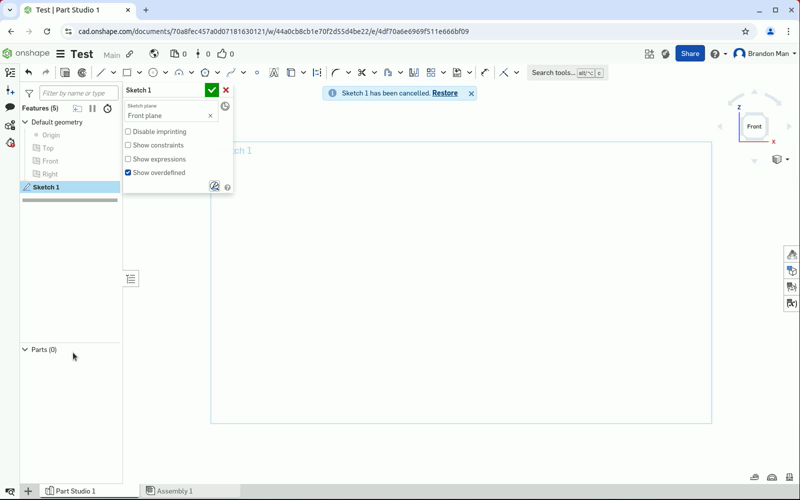
key(l)
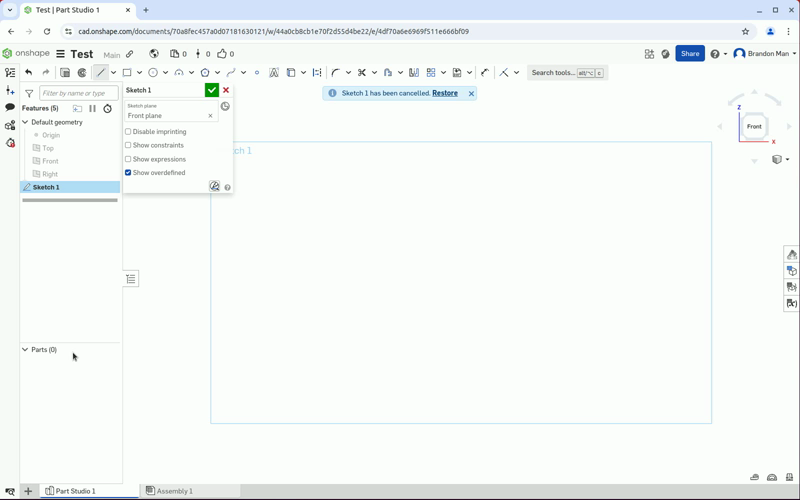
key_down(shift)
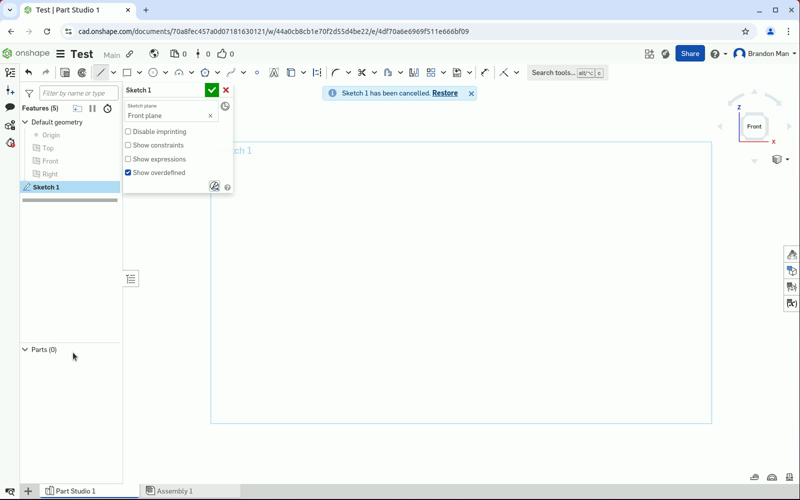
mouse_move(460, 311)
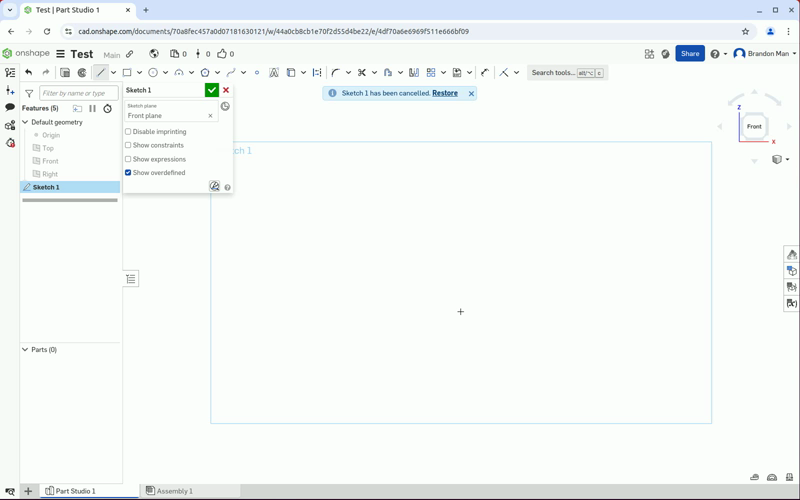
click(460, 311)
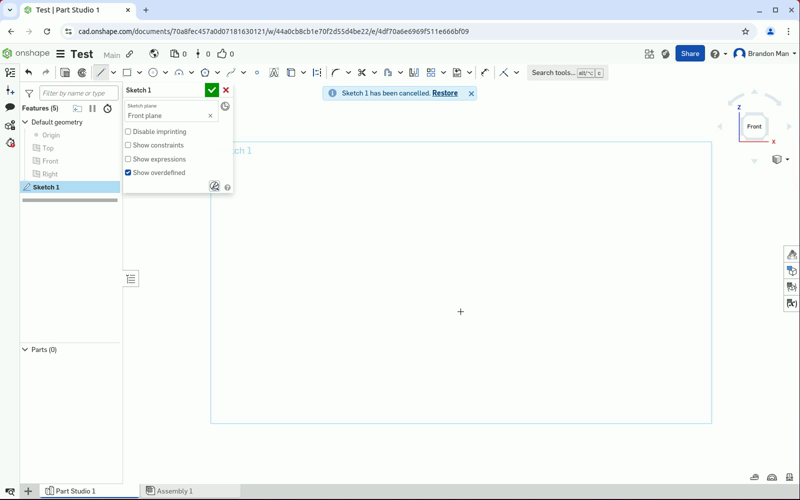
key_up(shift)
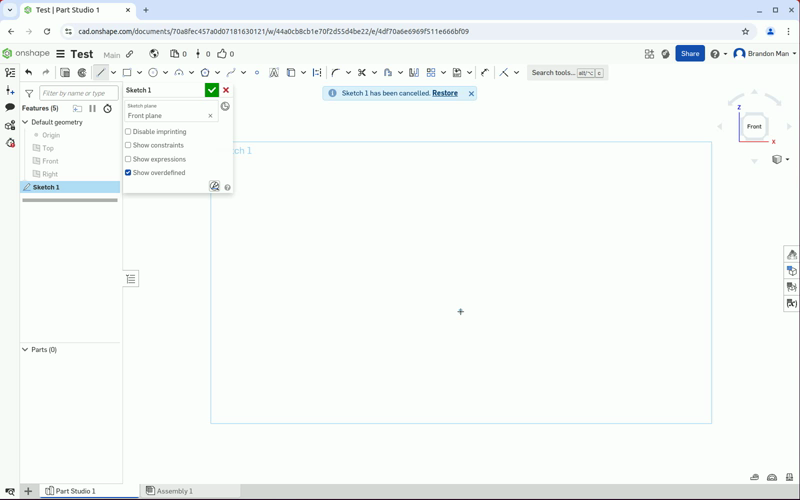
key_down(shift)
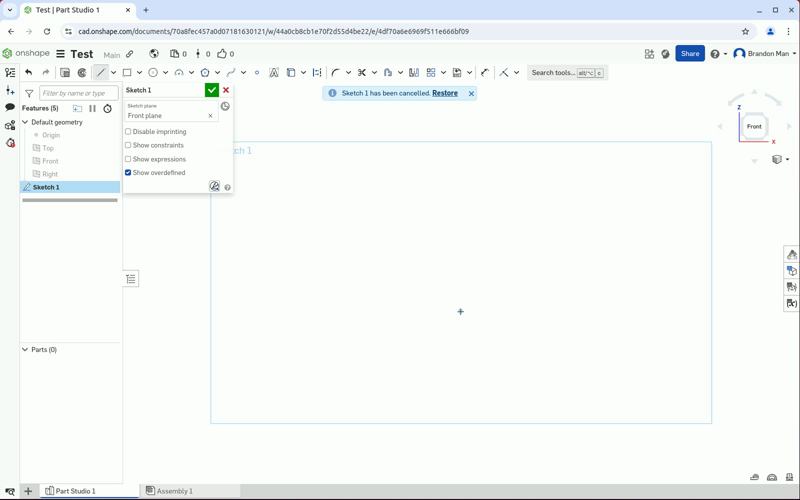
mouse_move(544, 311)
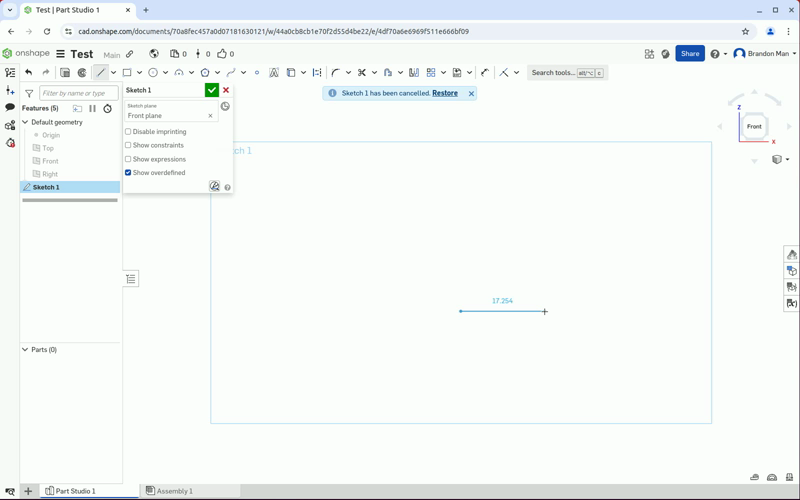
click(544, 311)
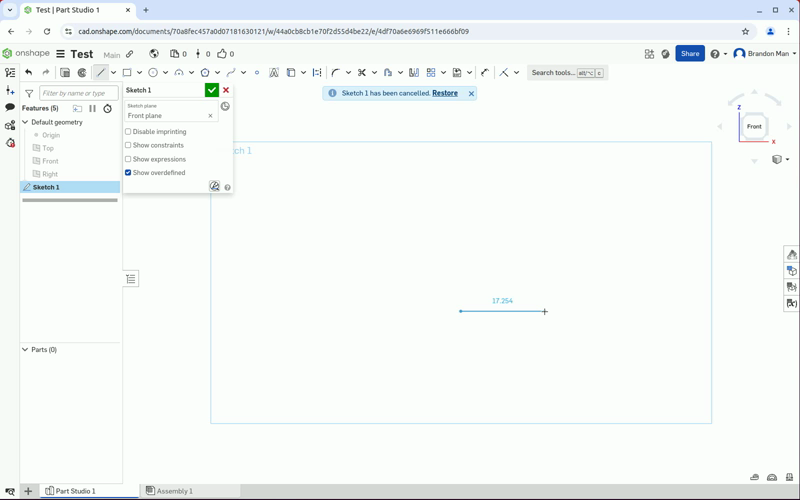
key_up(shift)
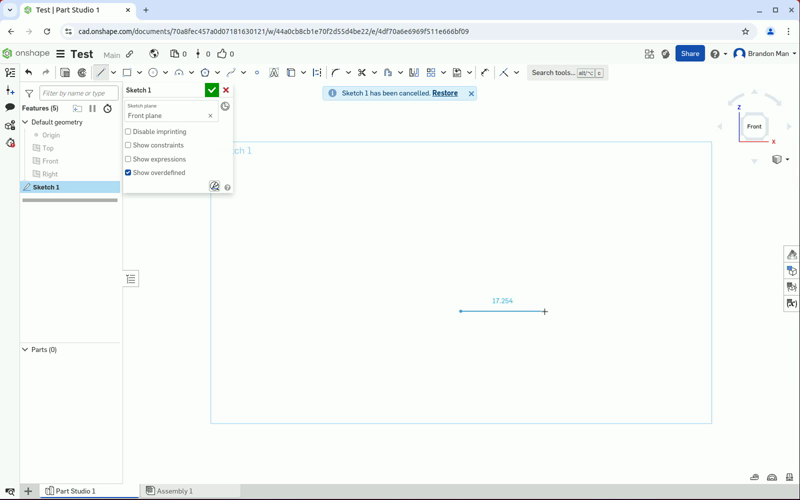
key(esc)
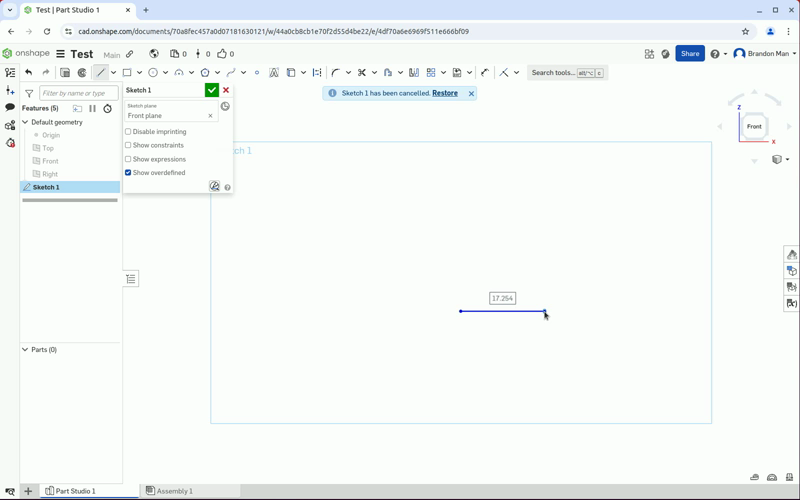
key(a)
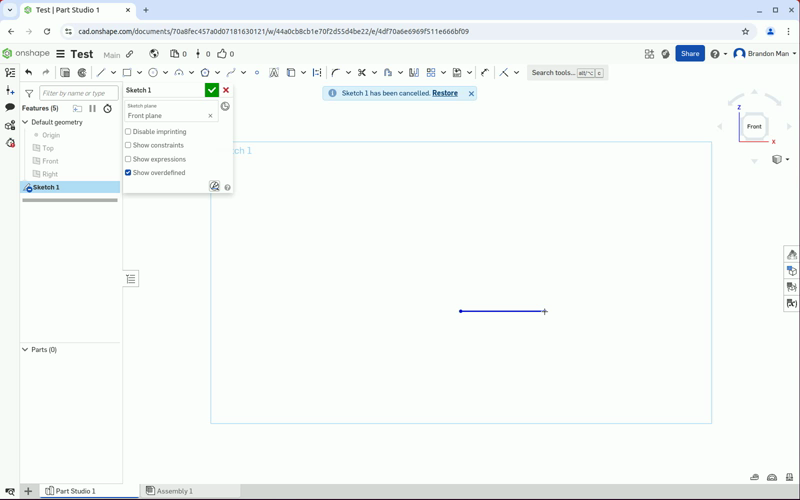
mouse_move(544, 311)
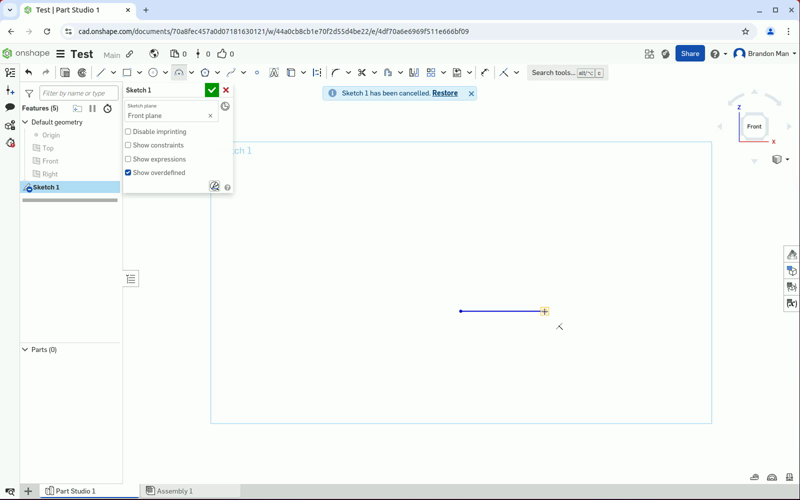
click(544, 311)
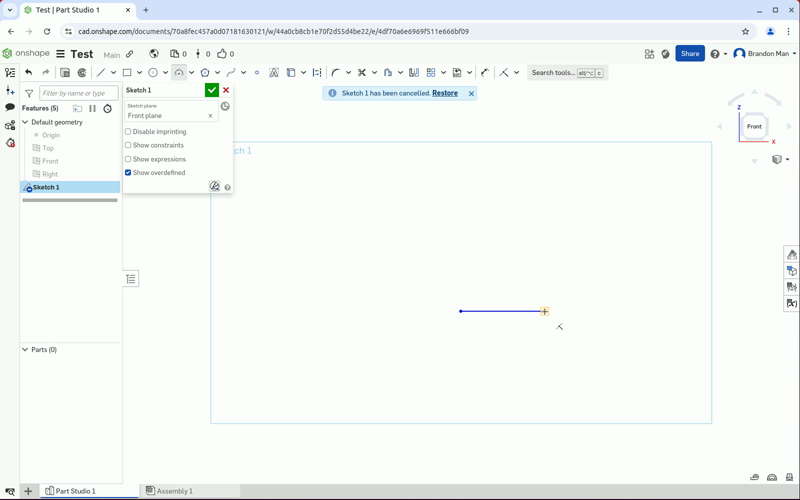
key_down(shift)
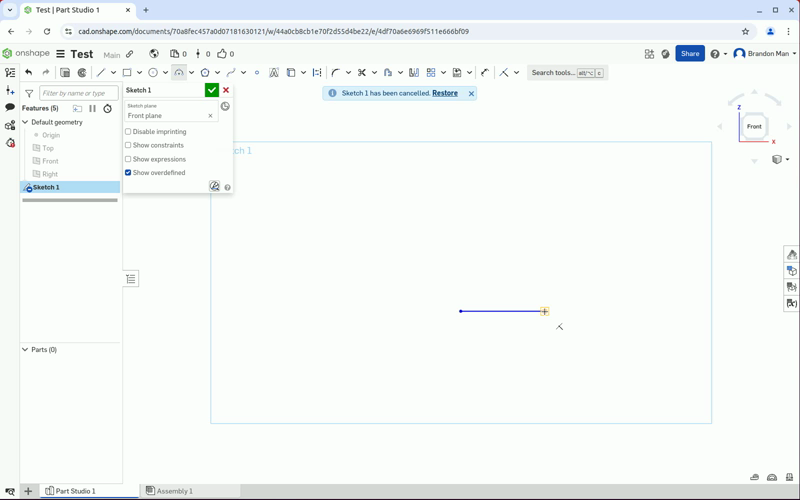
mouse_move(544, 254)
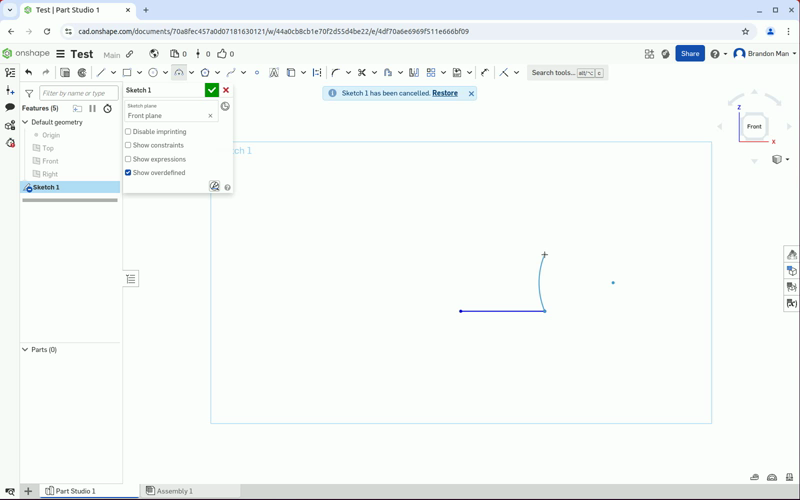
click(544, 254)
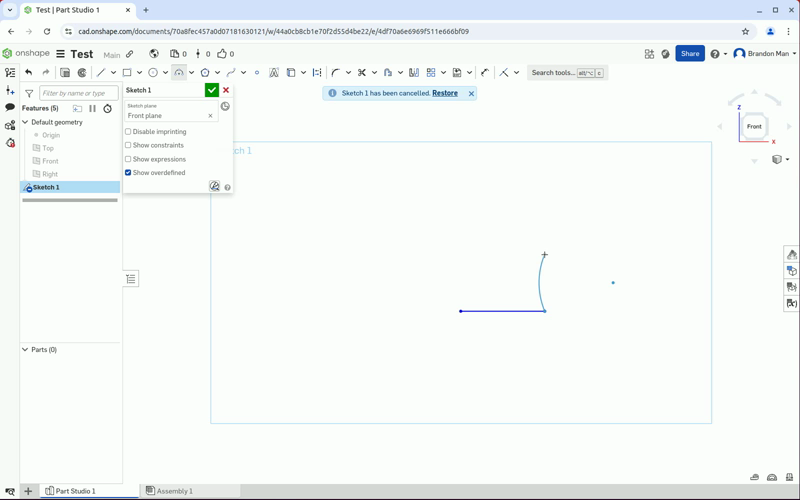
mouse_move(573, 282)
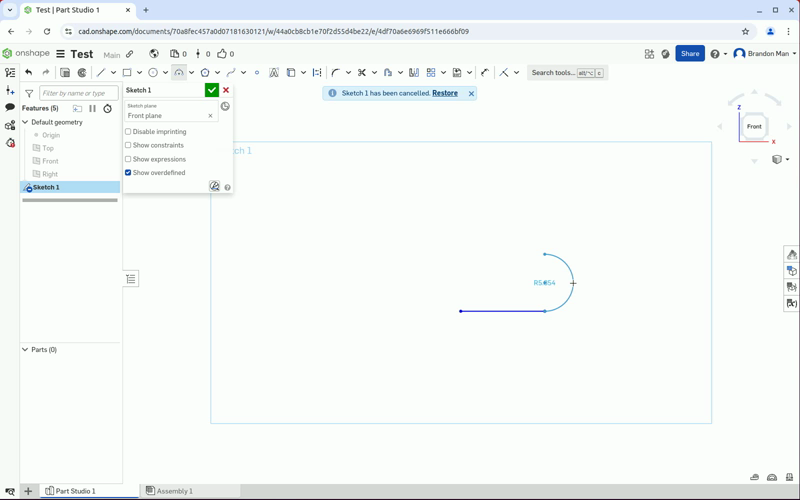
click(573, 282)
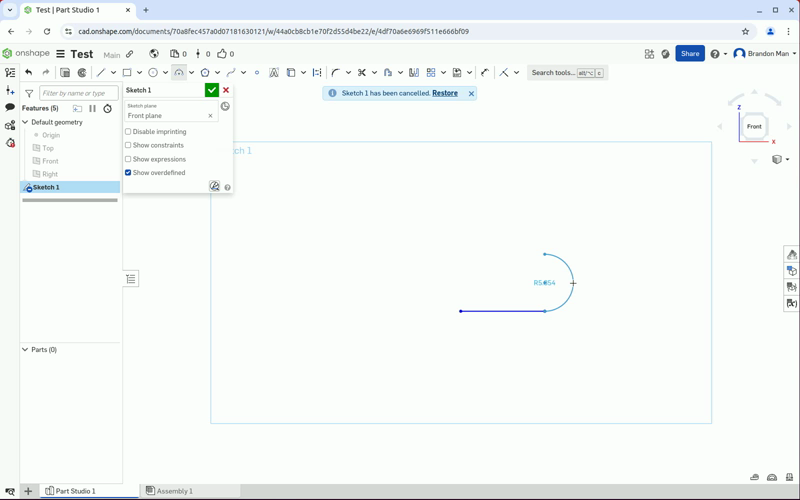
key_up(shift)
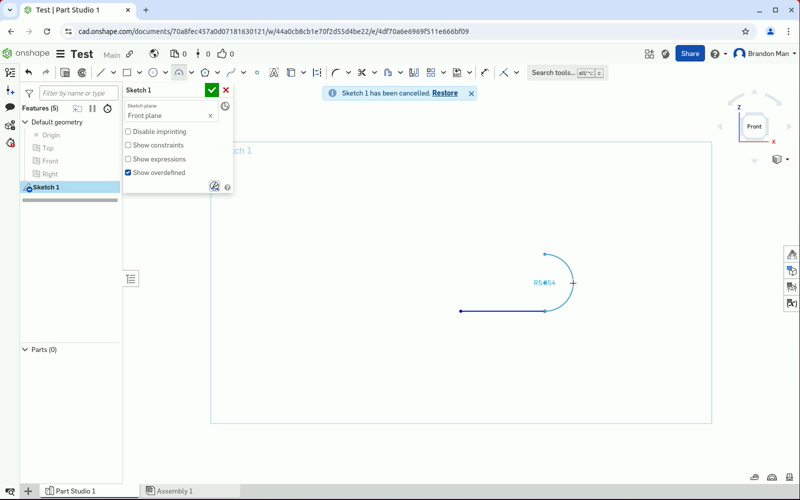
key(esc)
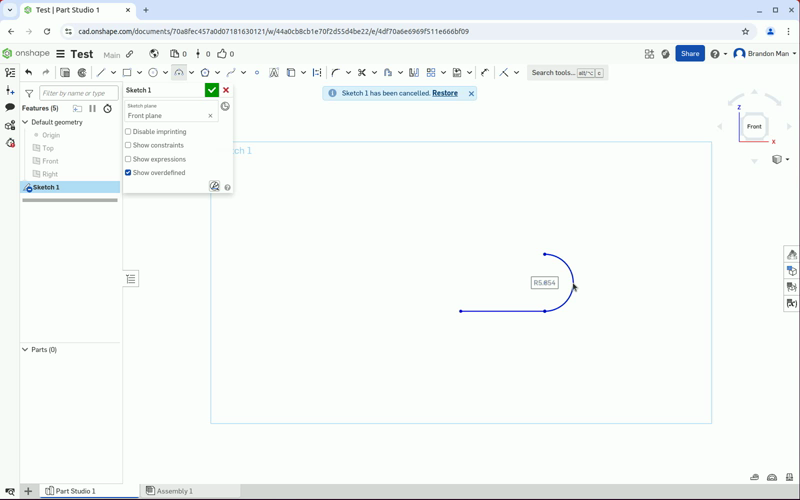
key(l)
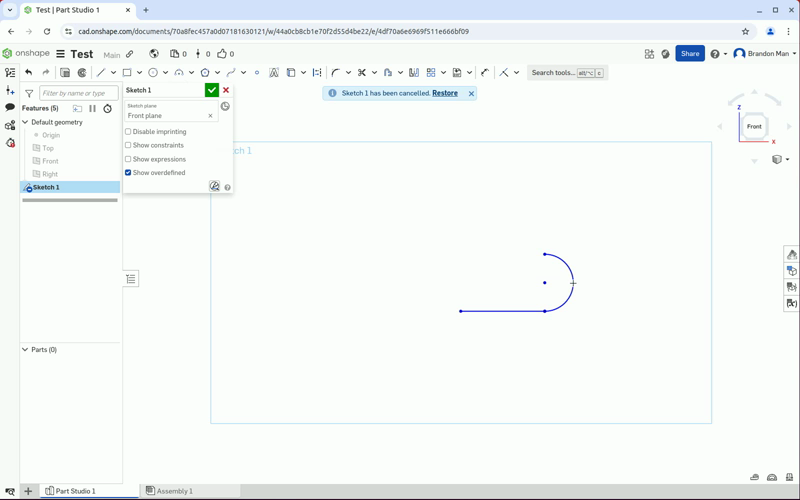
mouse_move(544, 254)
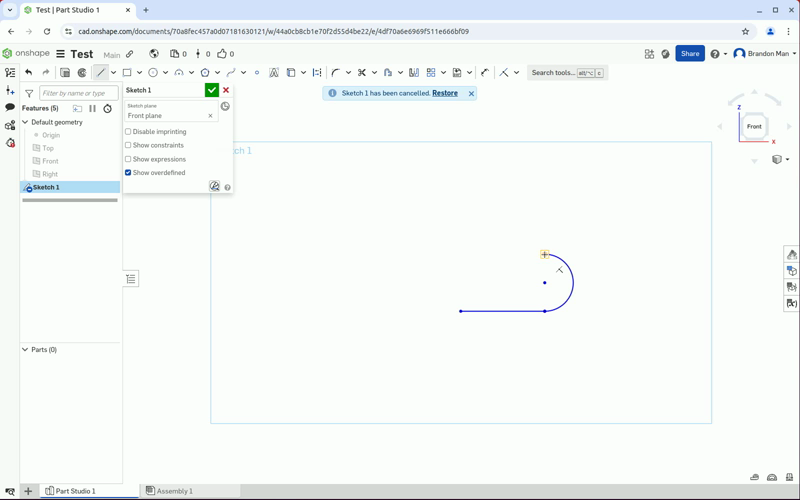
click(544, 254)
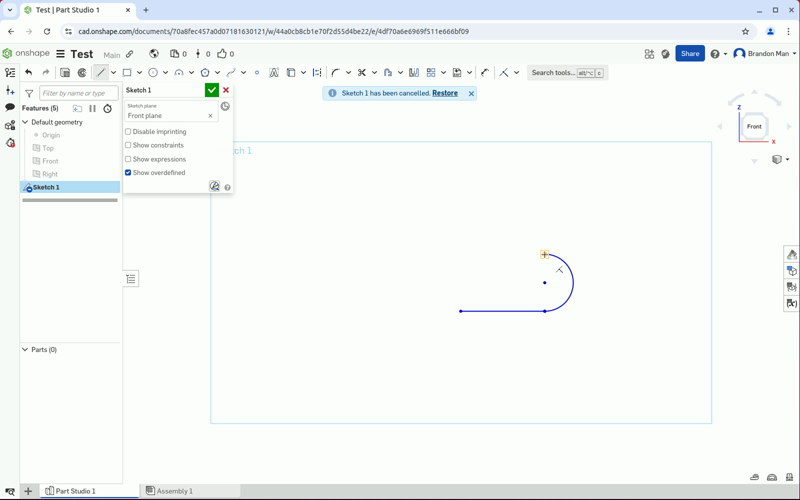
key_down(shift)
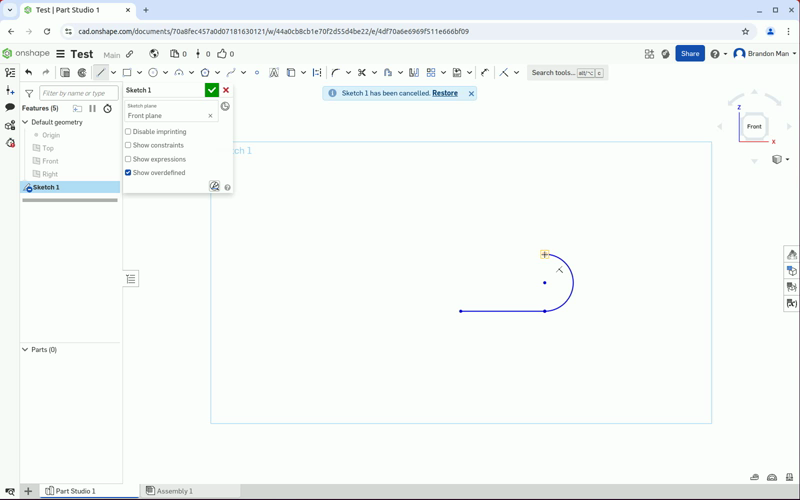
mouse_move(460, 254)
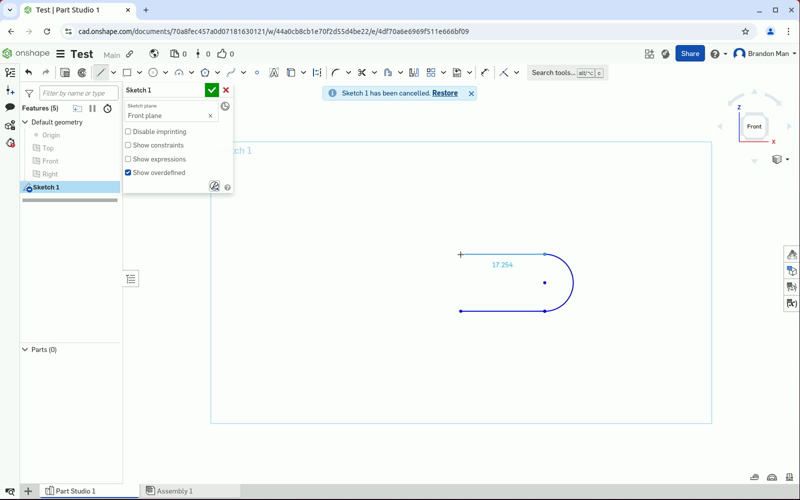
click(460, 254)
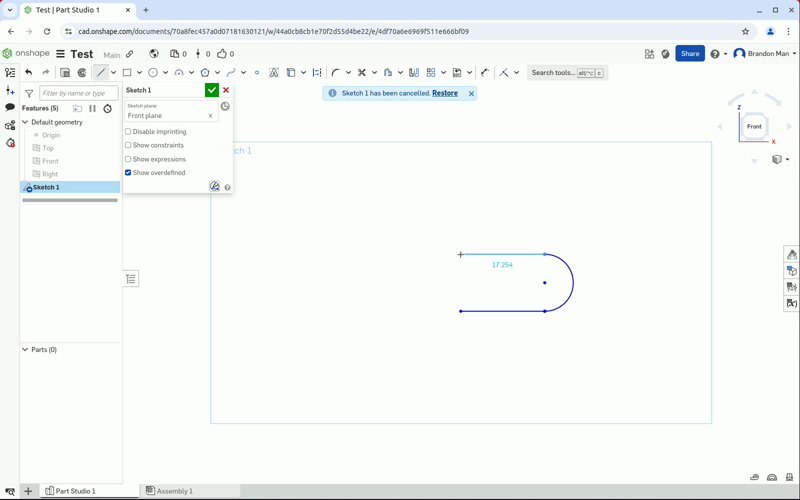
key_up(shift)
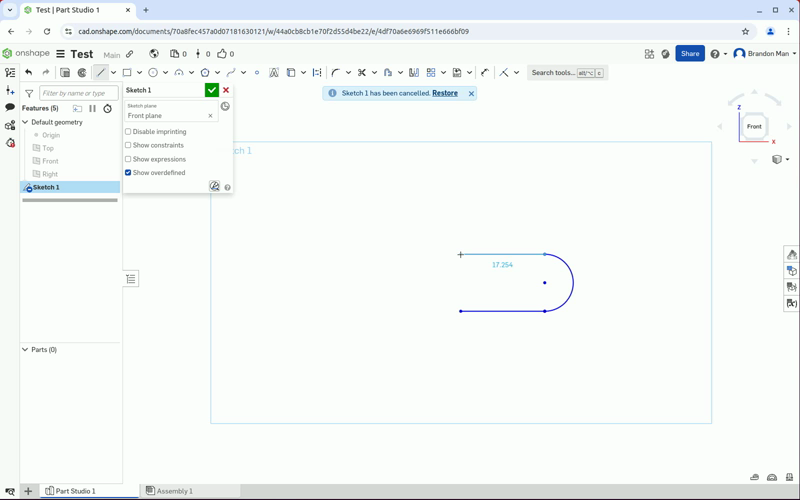
key(esc)
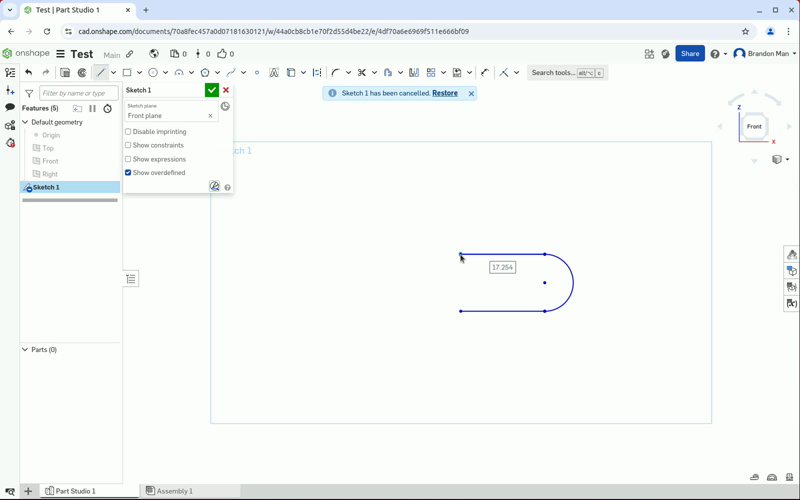
key(a)
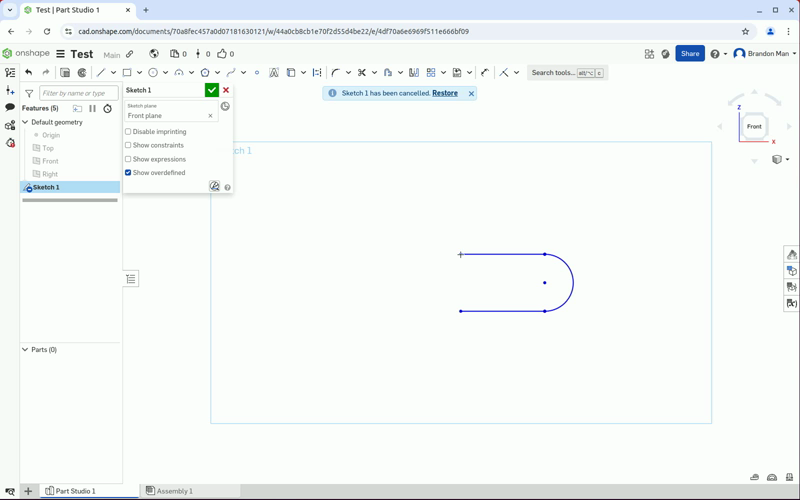
mouse_move(460, 254)
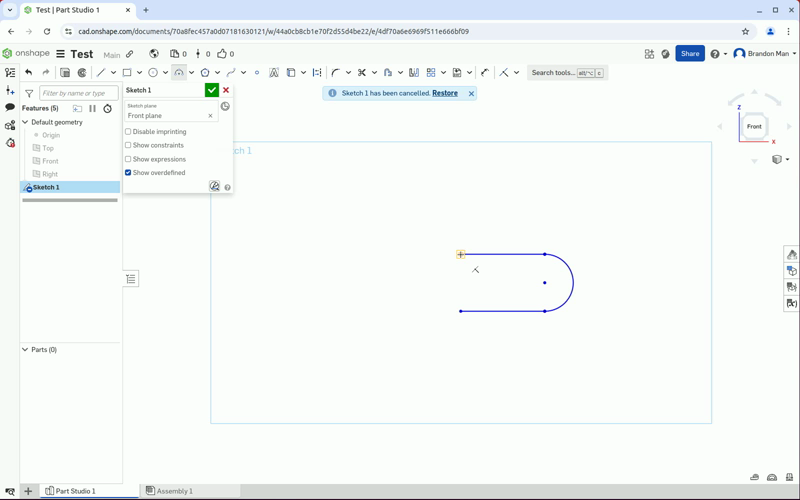
click(460, 254)
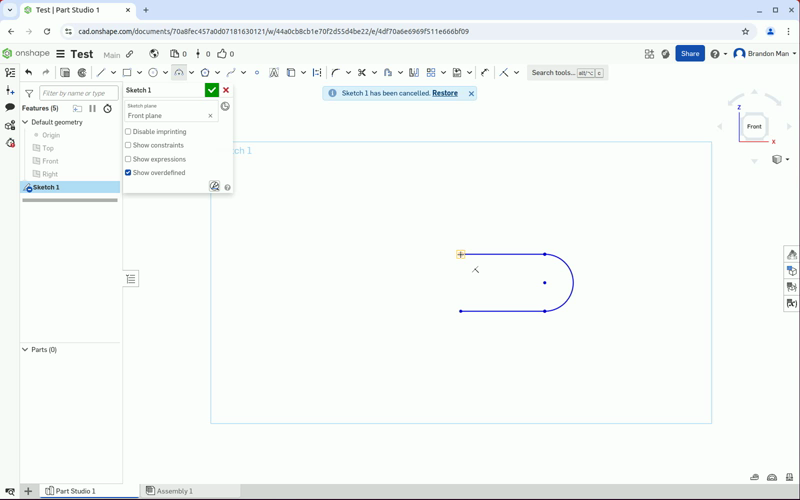
mouse_move(460, 311)
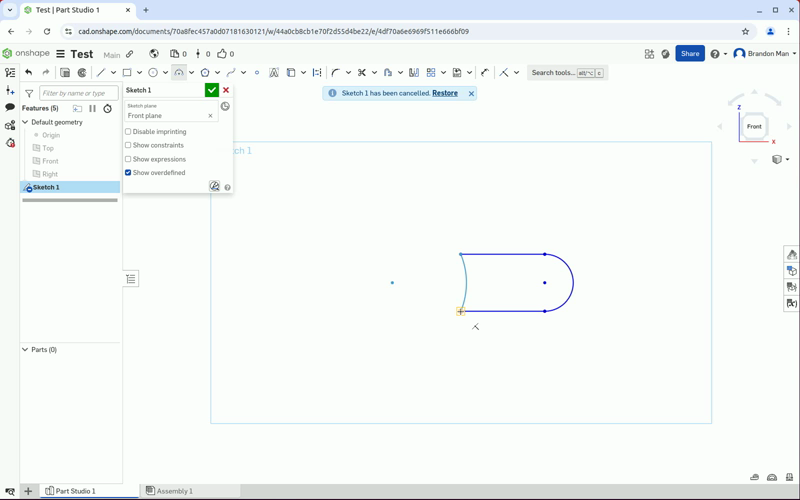
click(460, 311)
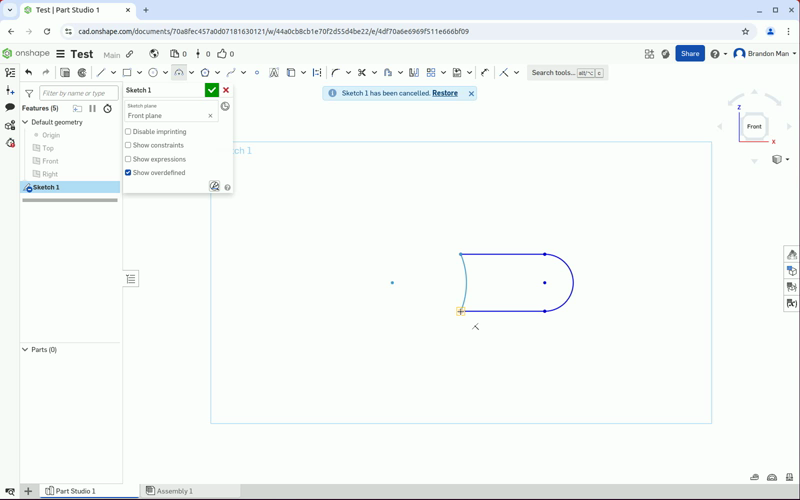
key_down(shift)
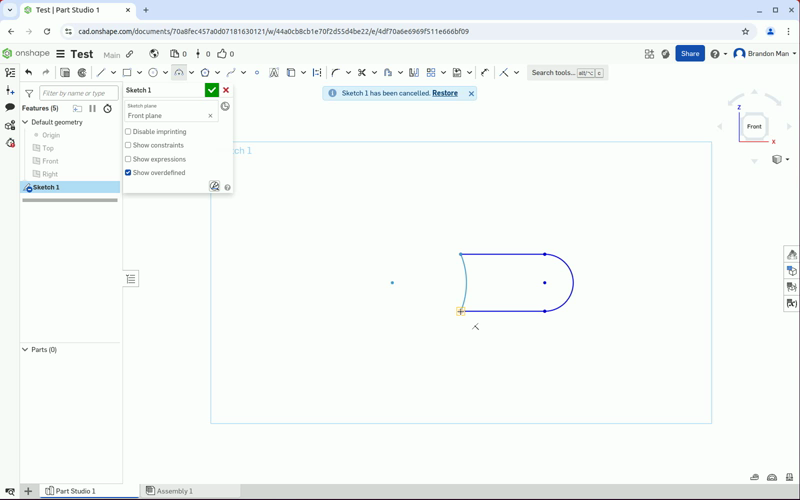
mouse_move(432, 282)
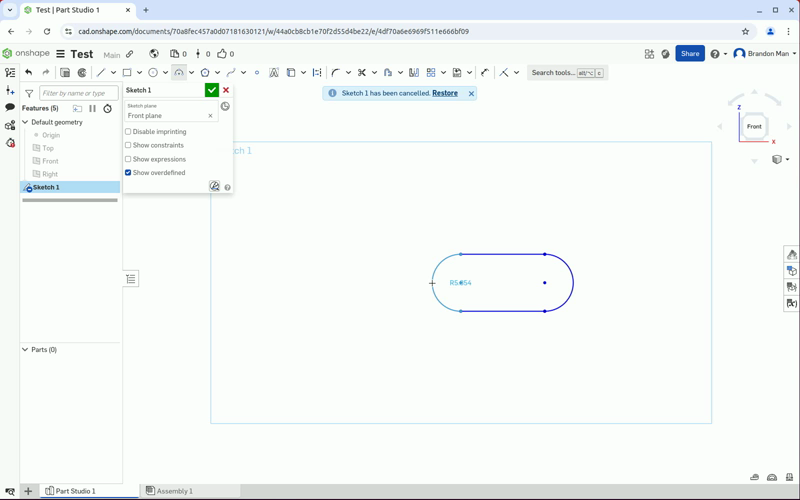
click(432, 282)
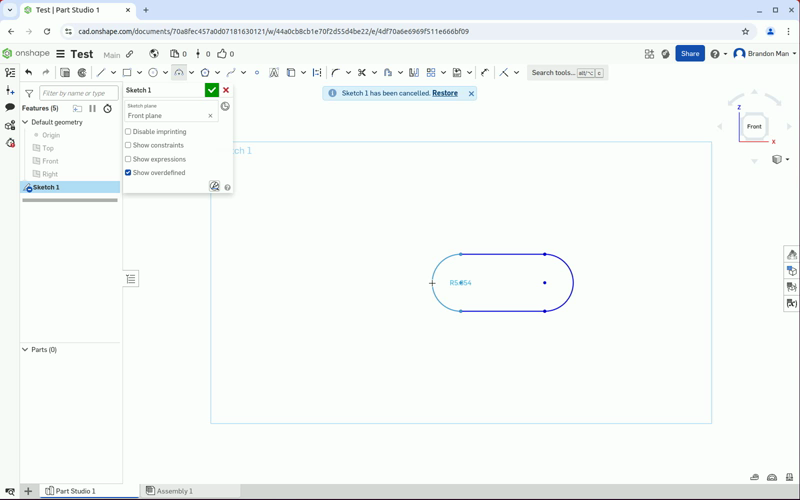
key_up(shift)
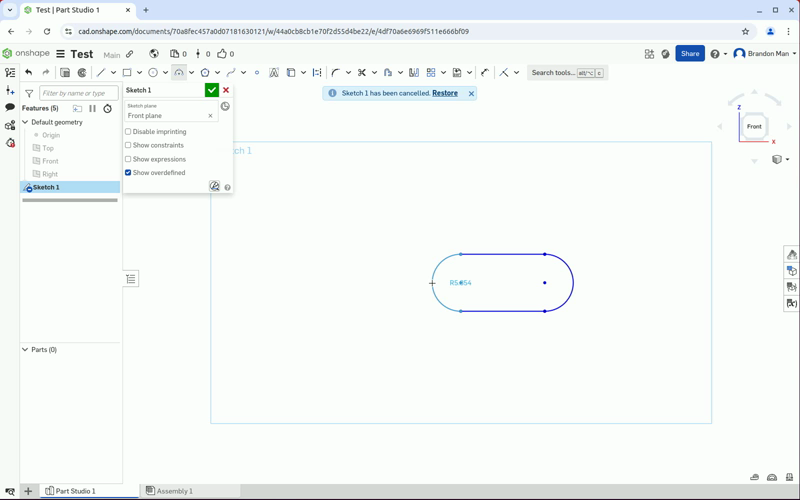
key(esc)
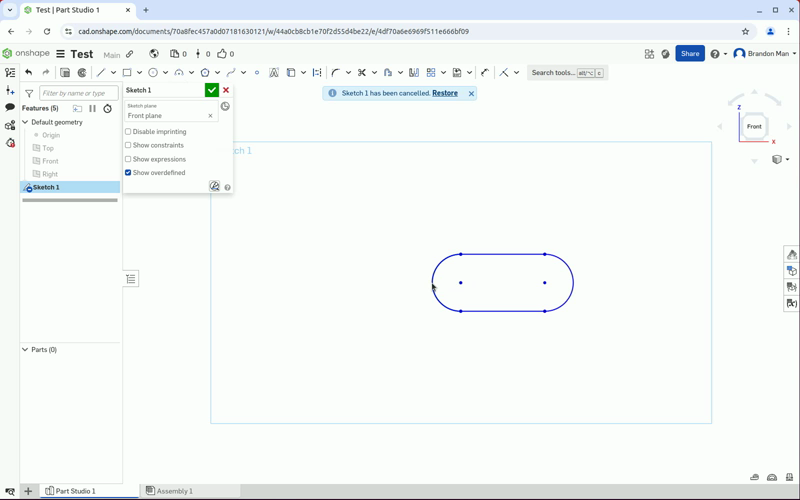
key(c)
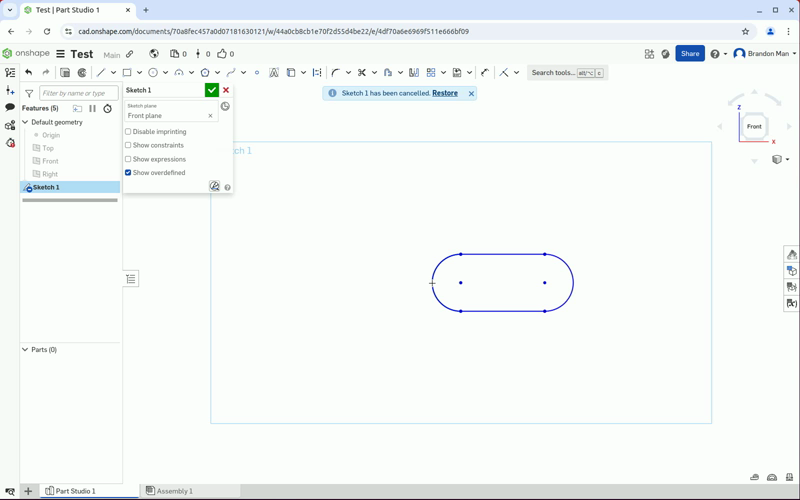
key_down(shift)
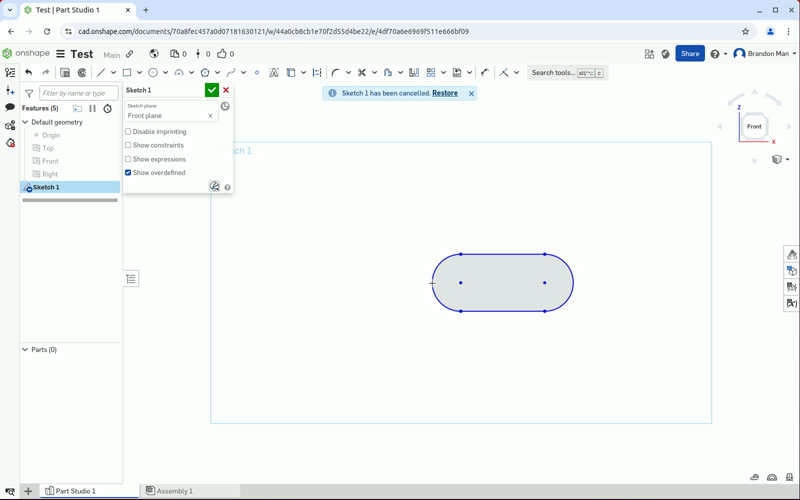
mouse_move(460, 282)
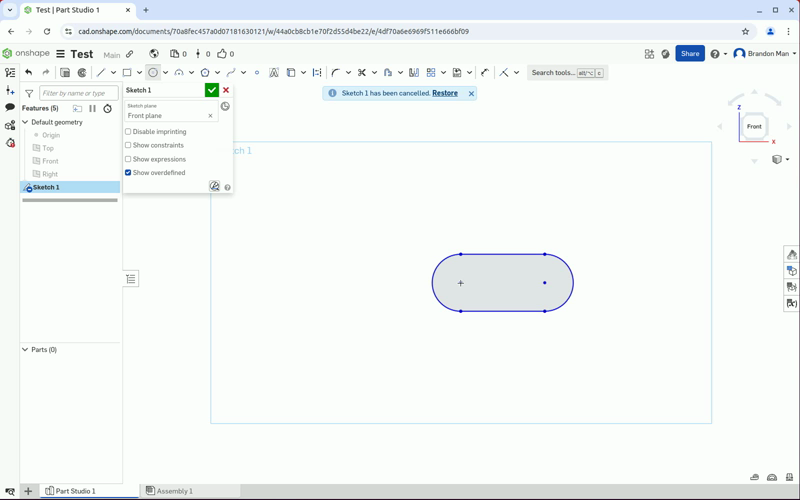
click(460, 282)
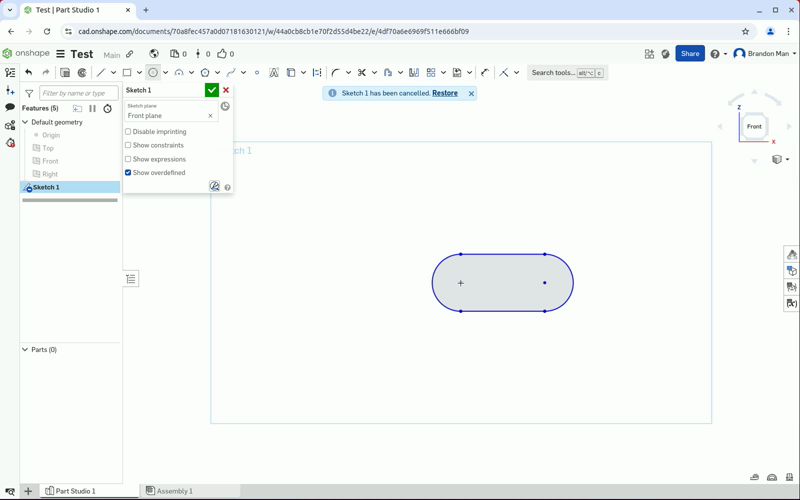
key_up(shift)
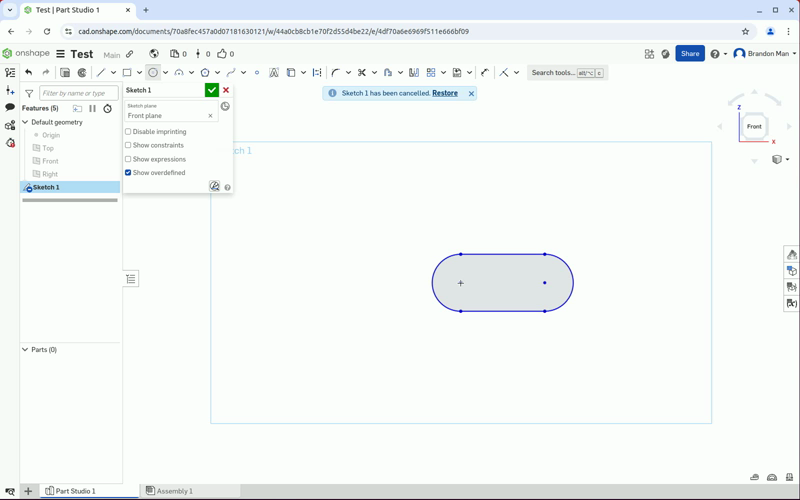
mouse_move(474, 282)
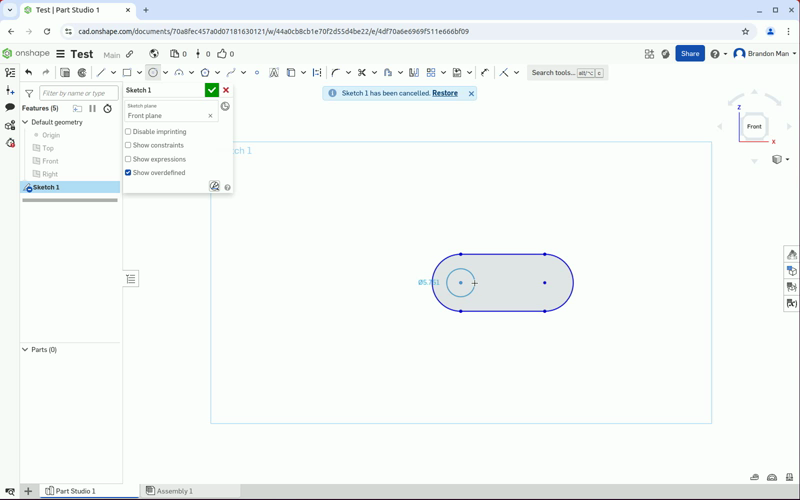
click(474, 282)
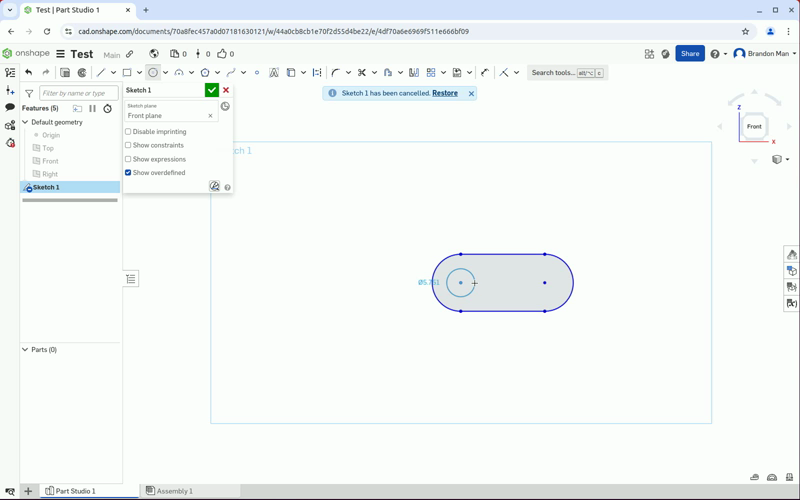
key(esc)
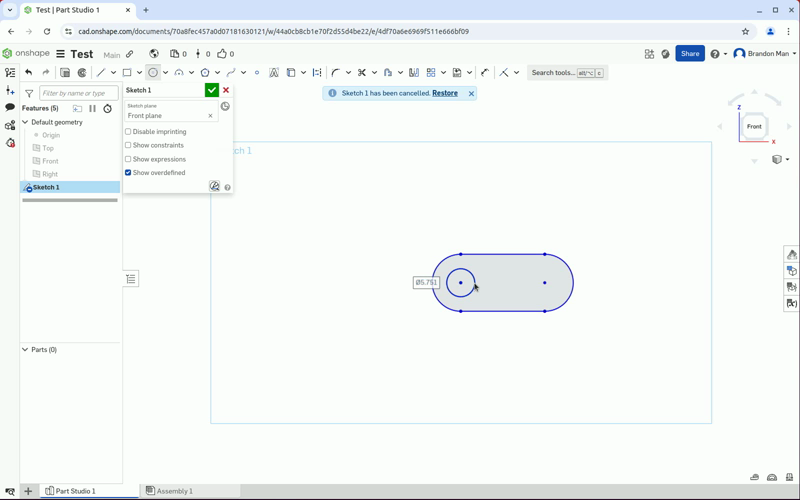
key(c)
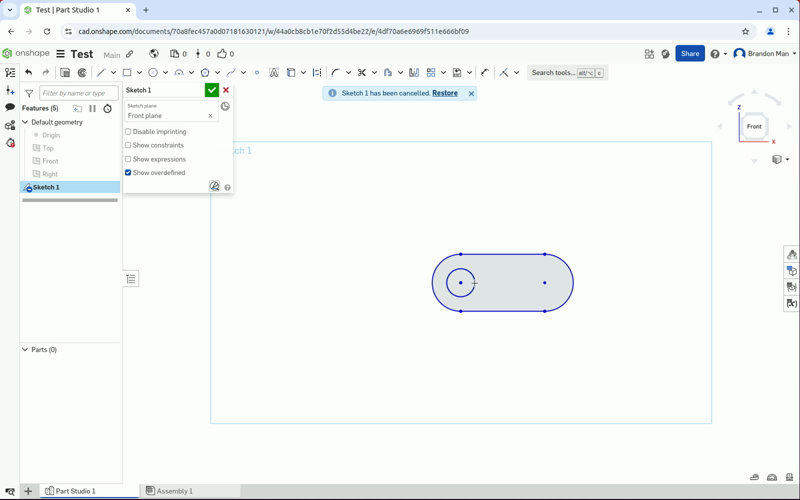
key_down(shift)
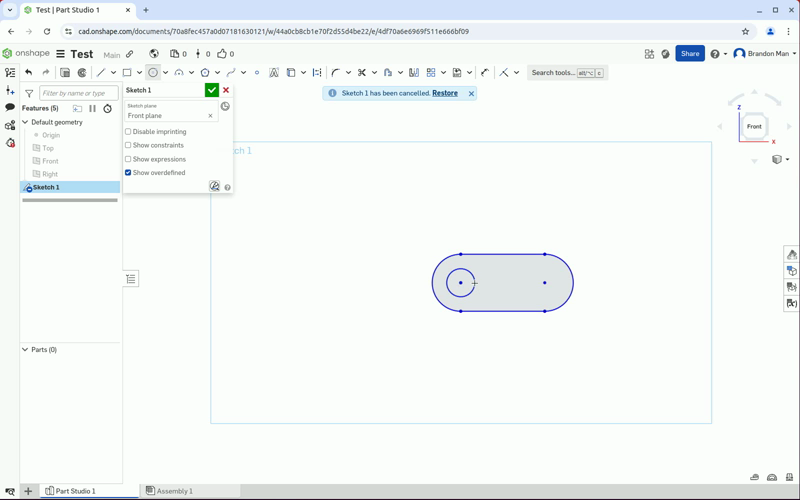
mouse_move(544, 282)
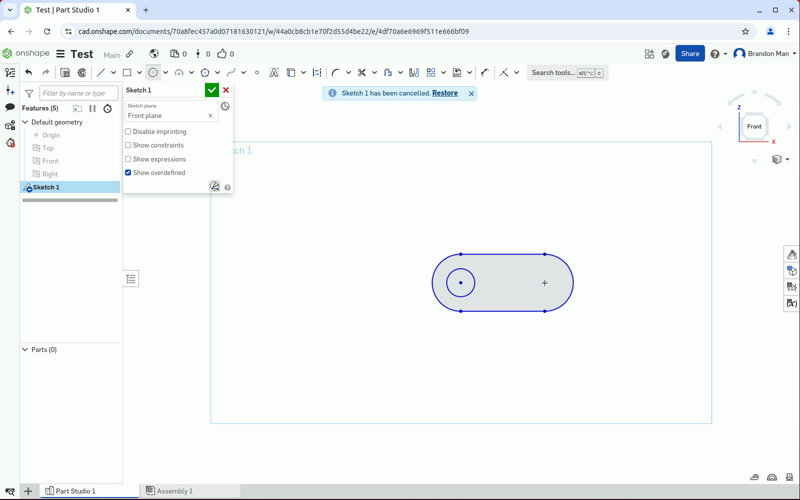
click(544, 282)
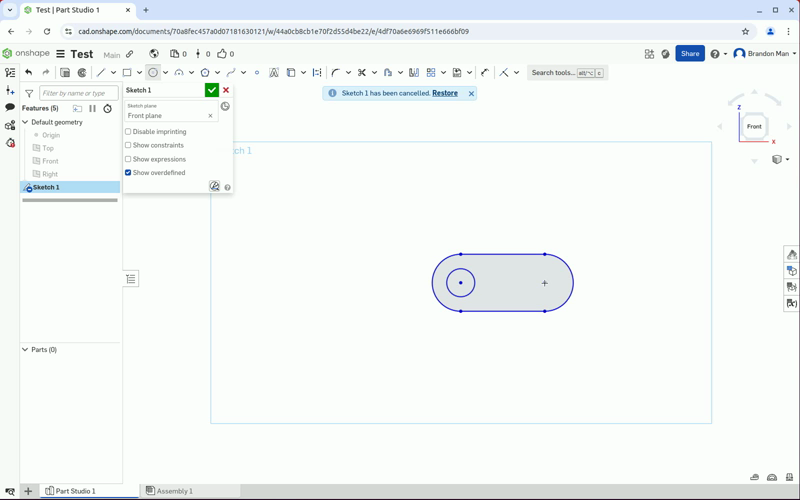
key_up(shift)
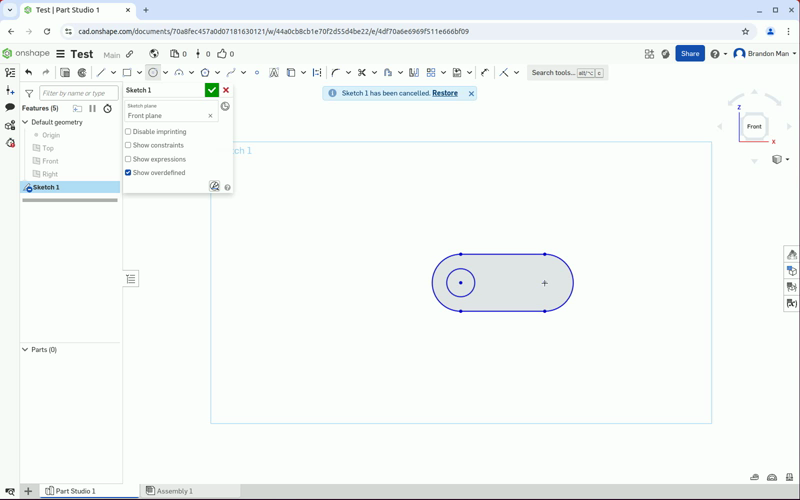
mouse_move(558, 282)
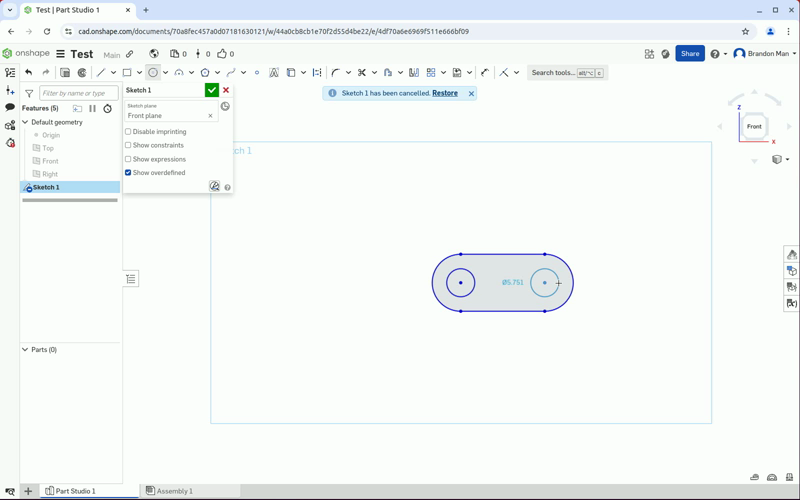
click(558, 282)
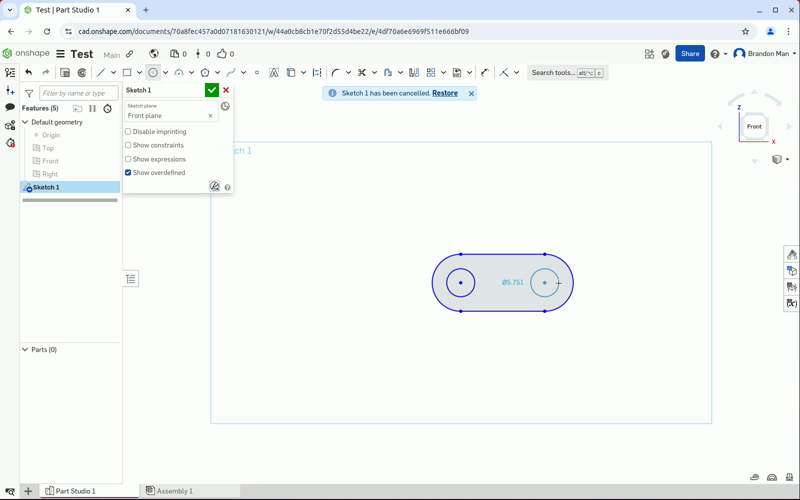
key(esc)
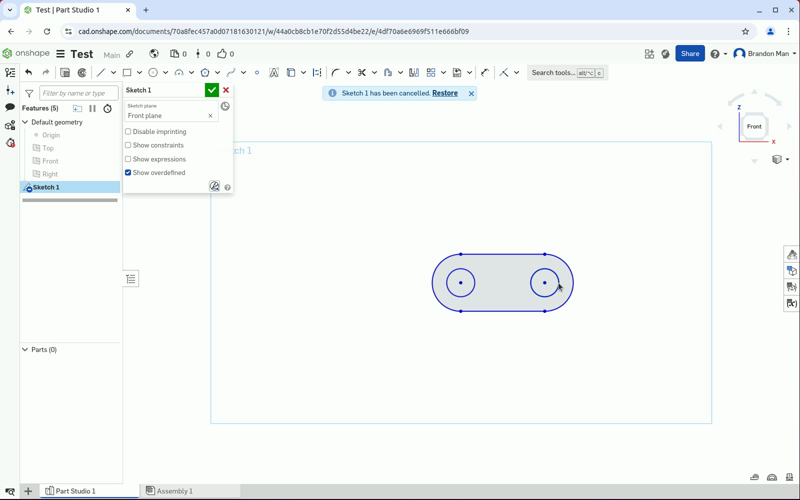
mouse_move(442, 298)
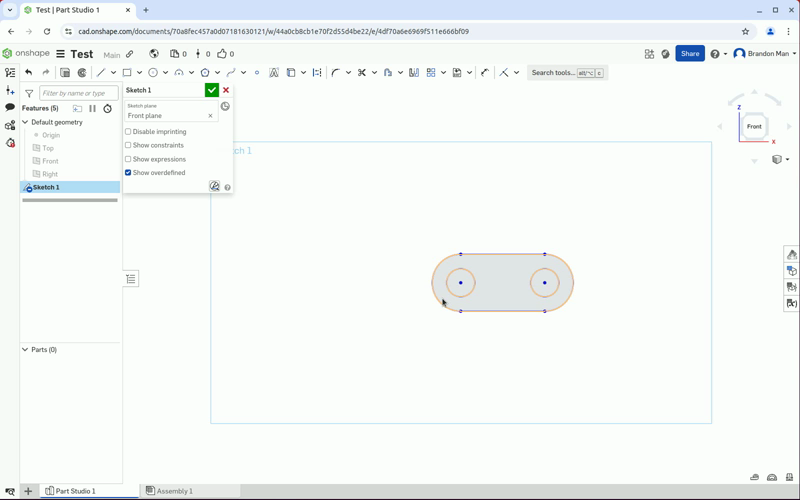
click(442, 298)
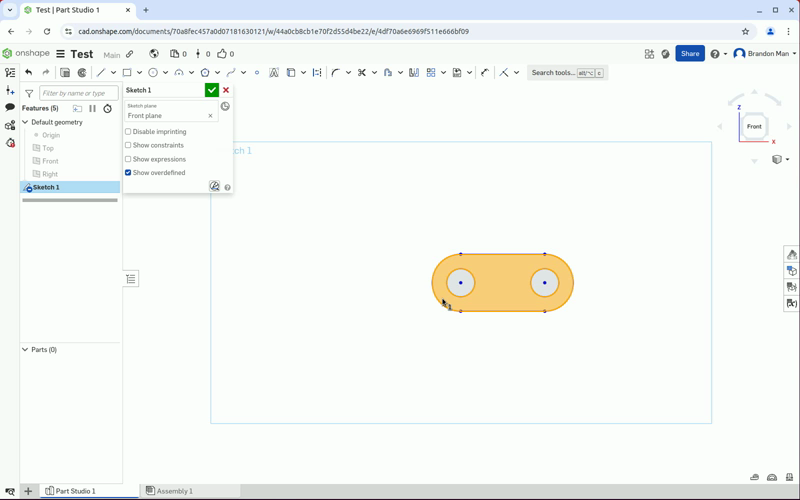
mouse_move(73, 352)
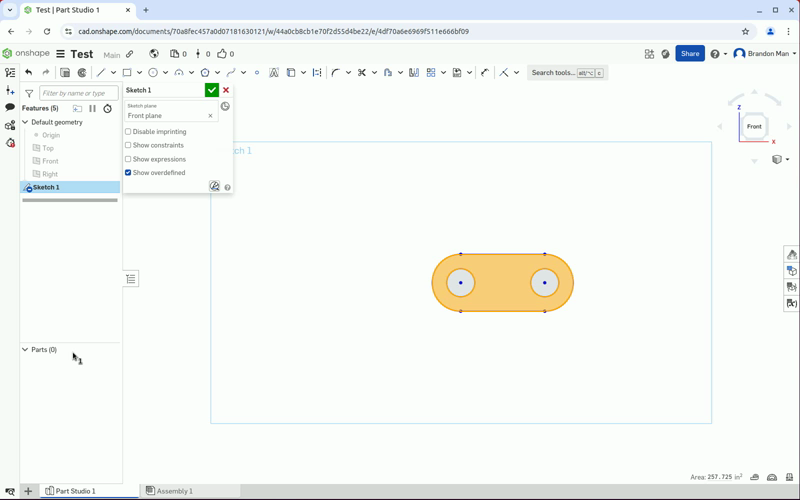
key(shift+y)
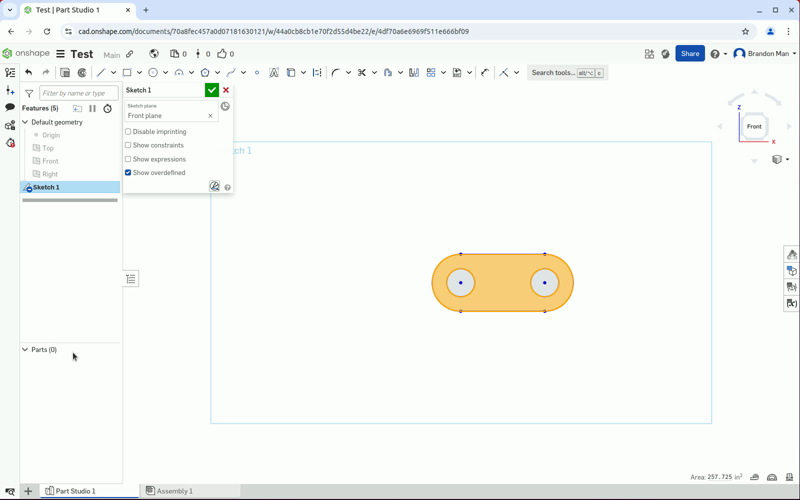
key(shift+e)
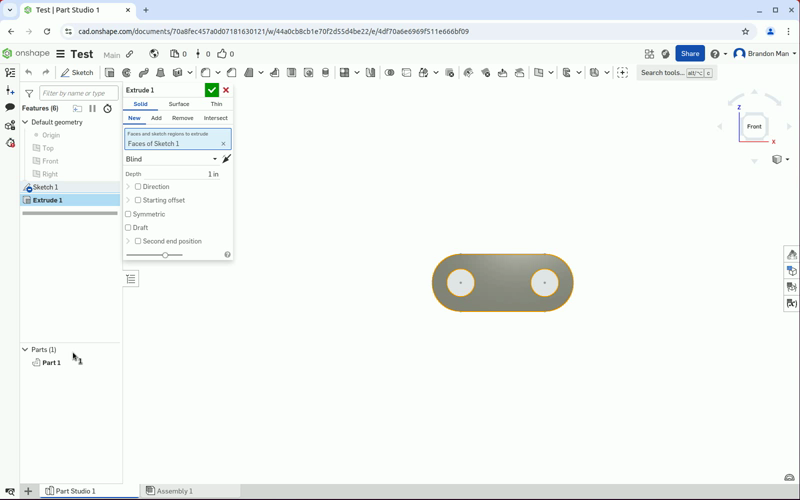
mouse_move(143, 106)
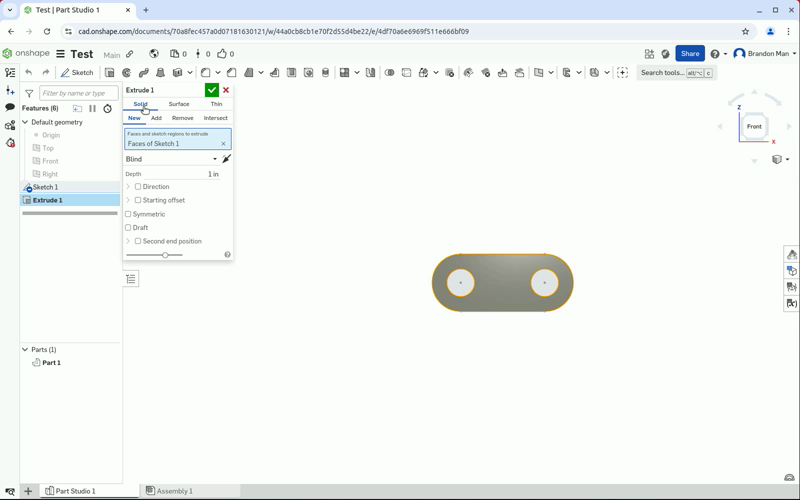
click(143, 106)
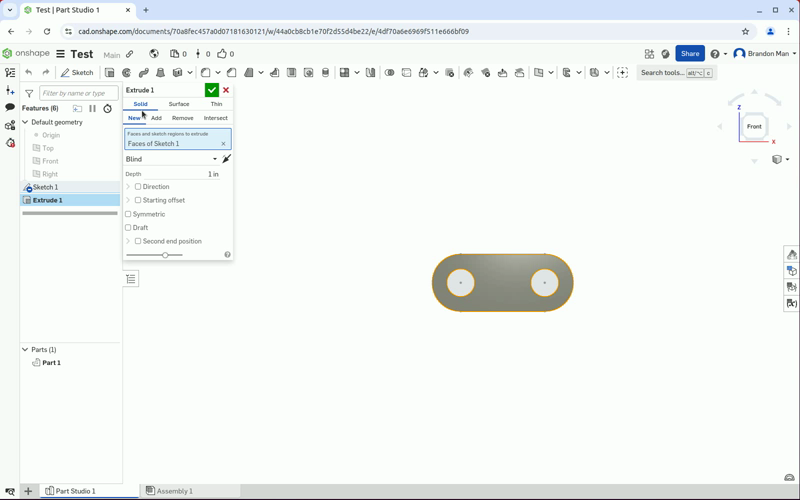
mouse_move(137, 120)
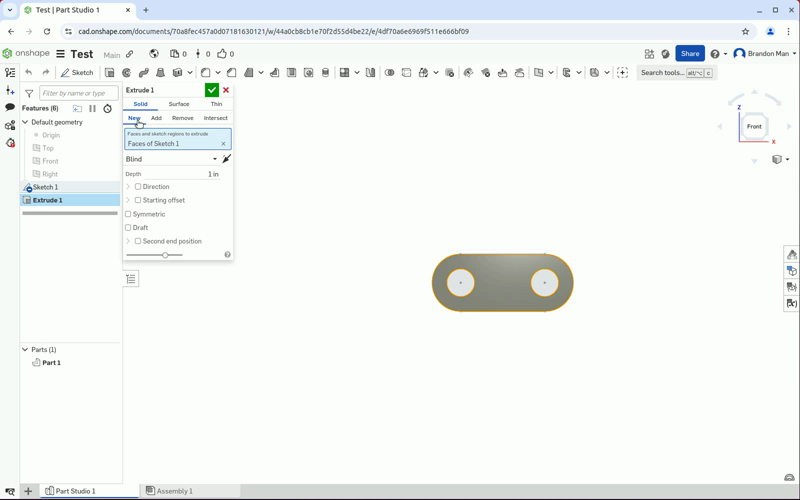
click(137, 120)
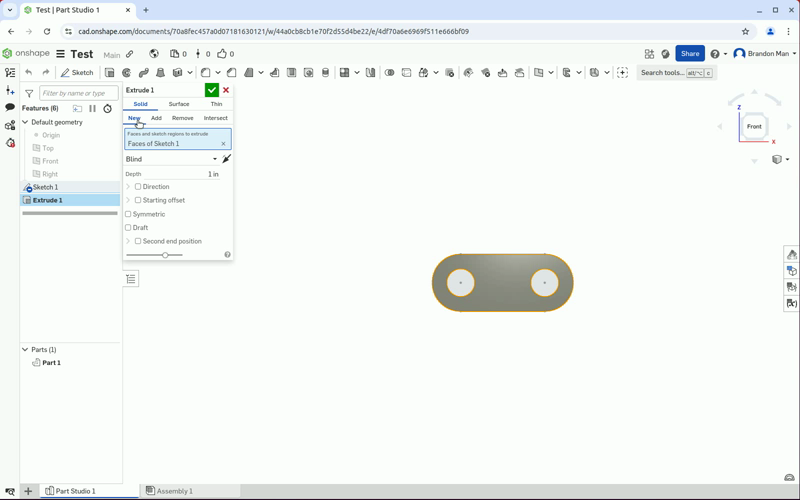
key(tab, 4)
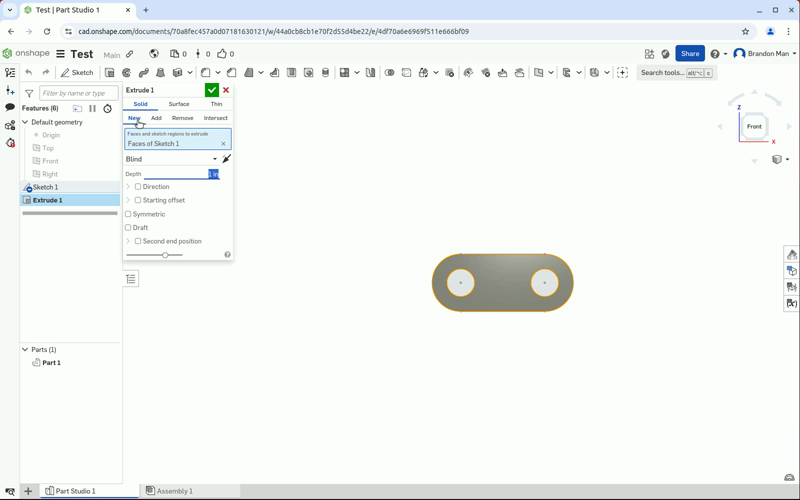
text(2.889)
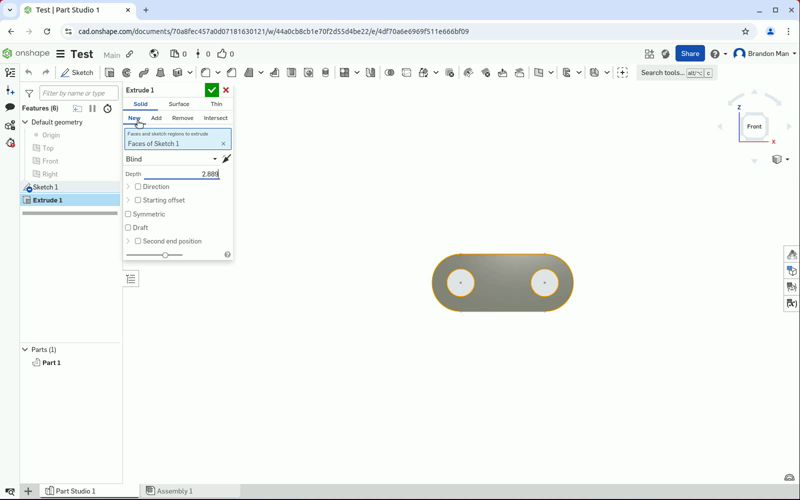
key(enter)
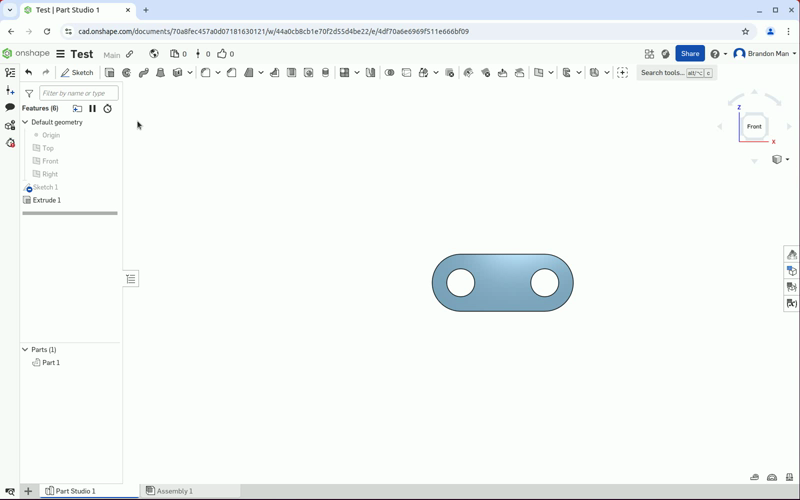
key(shift+h)
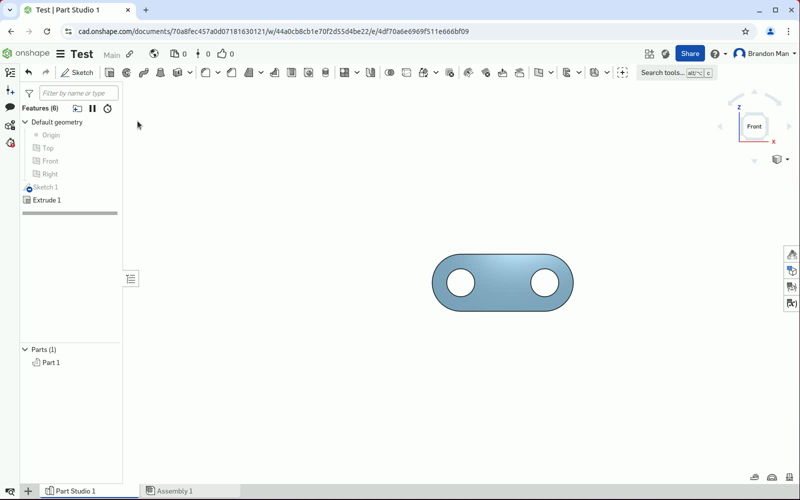
key(shift+h)
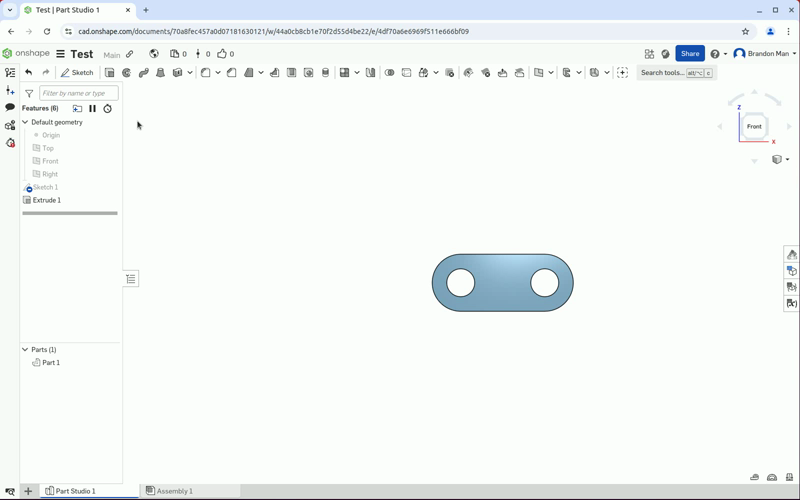
mouse_move(73, 189)
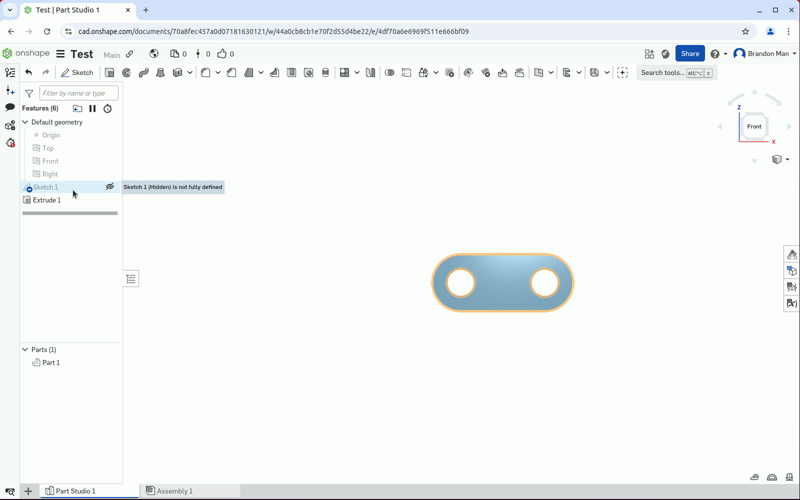
click(73, 189)
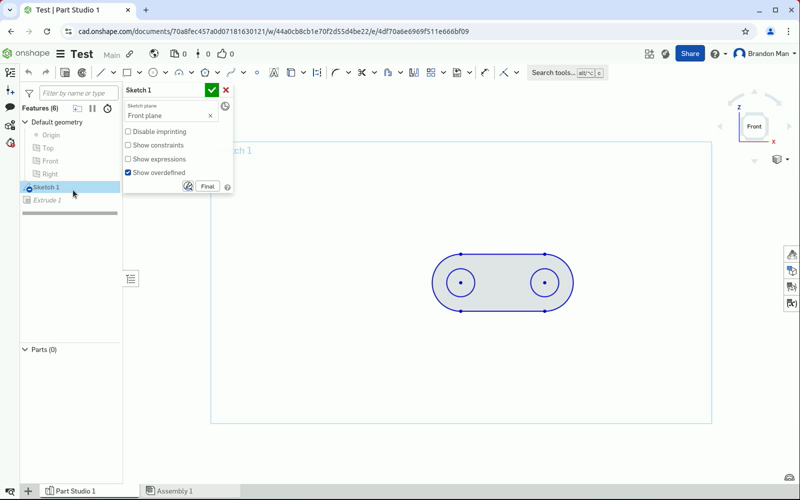
mouse_move(229, 92)
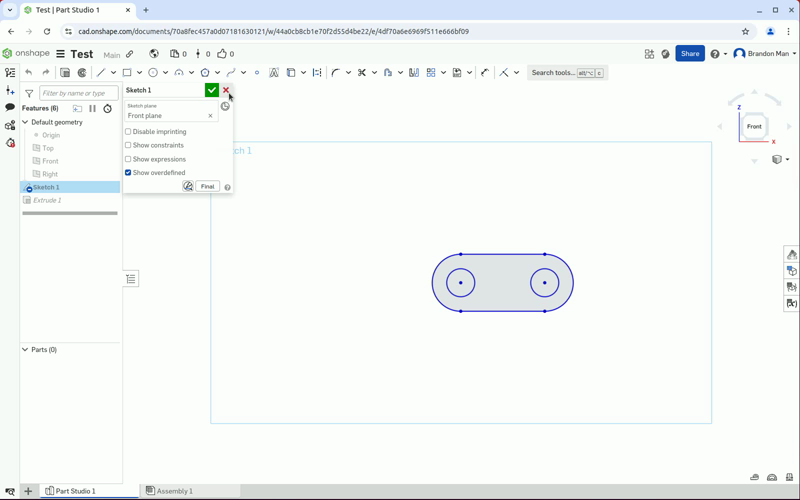
click(229, 92)
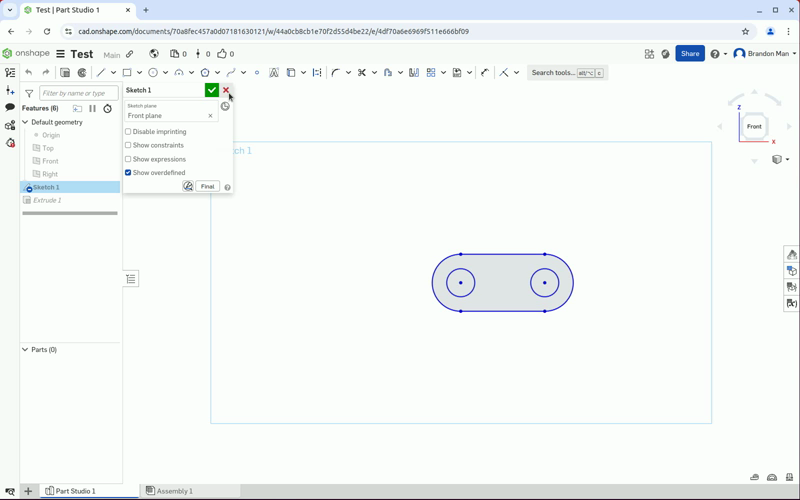
key(shift+s)
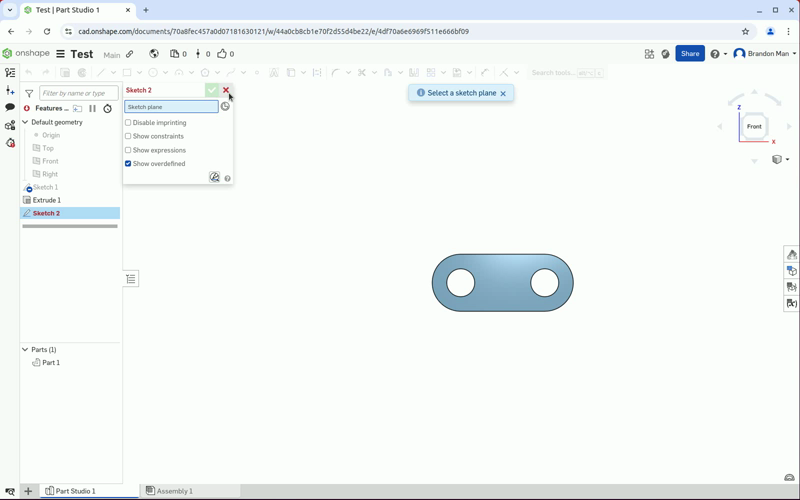
mouse_move(73, 163)
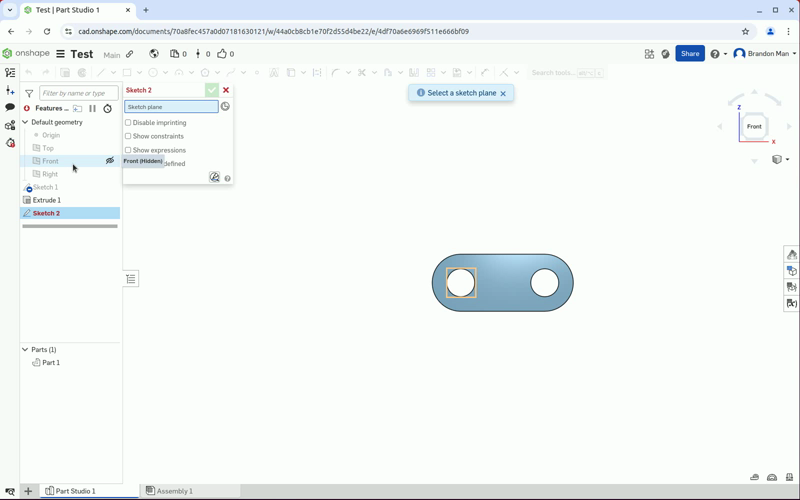
click(73, 163)
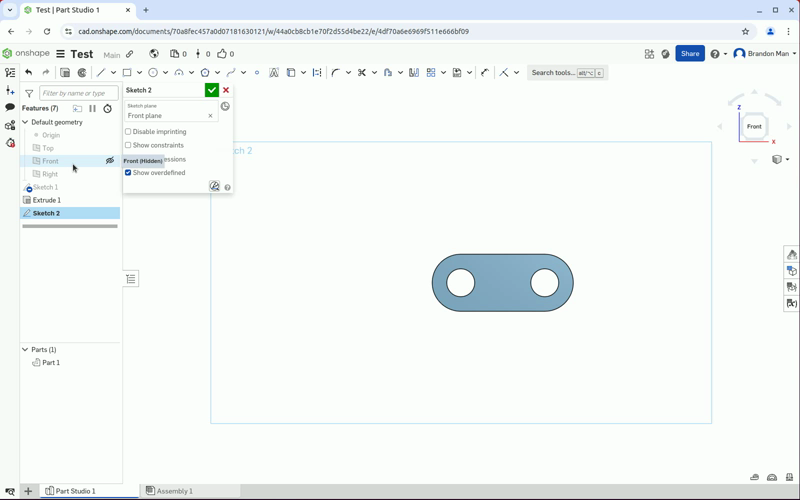
mouse_move(73, 352)
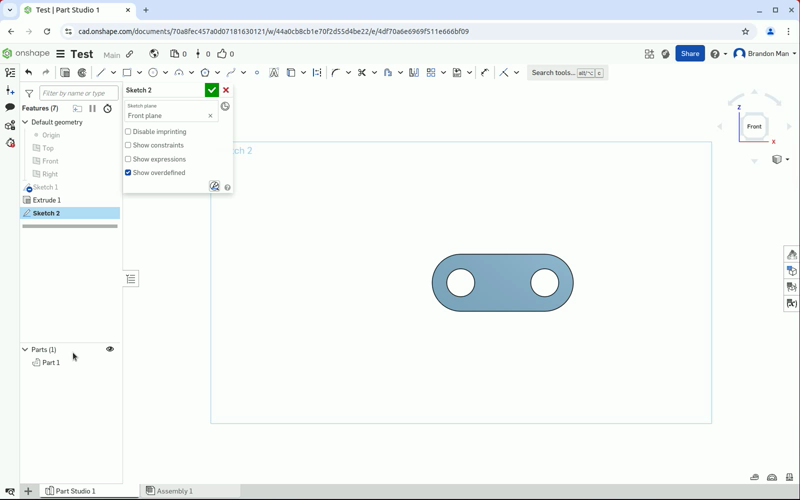
key(y)
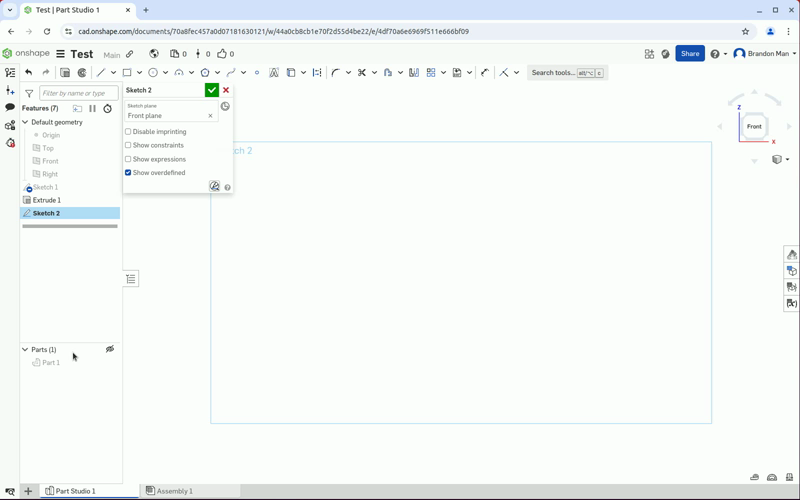
key(c)
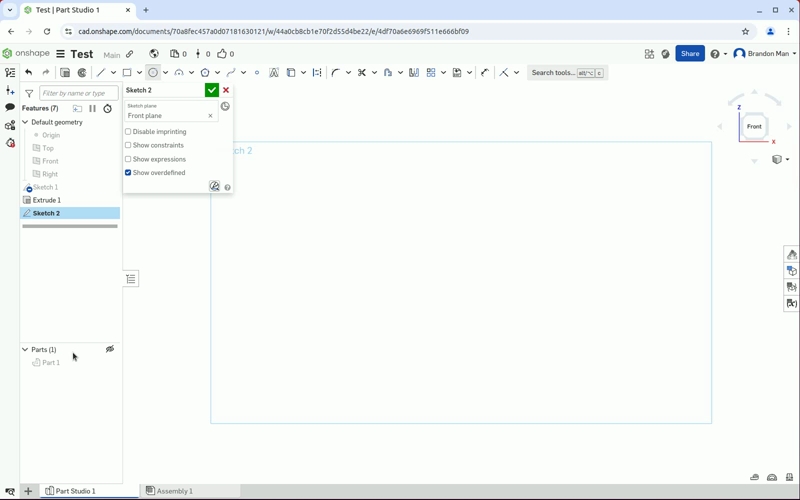
key_down(shift)
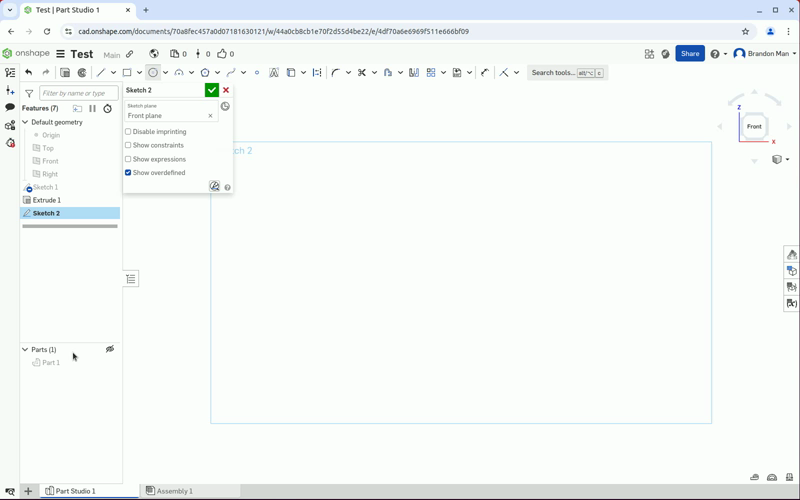
mouse_move(545, 282)
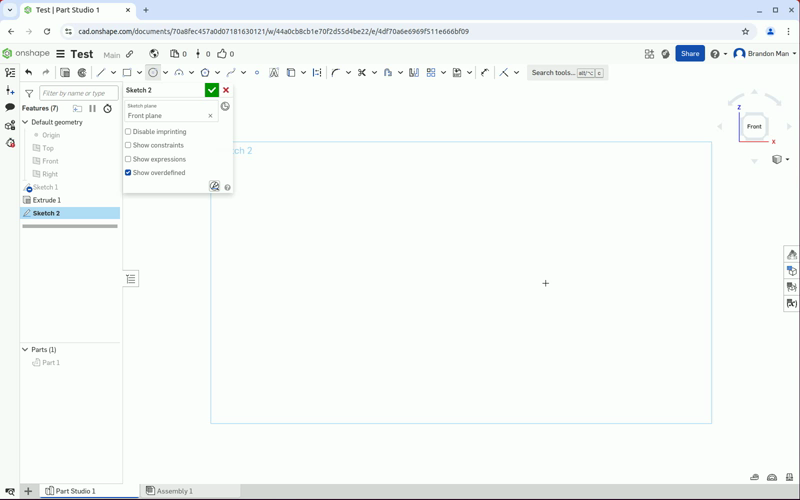
click(545, 282)
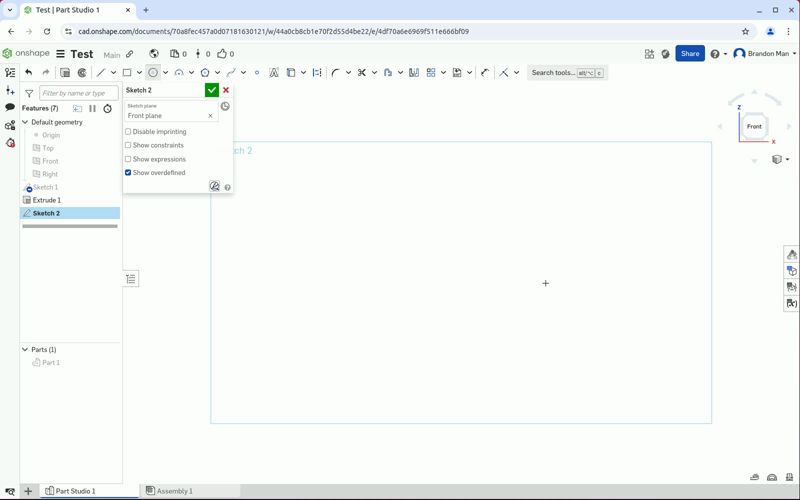
key_up(shift)
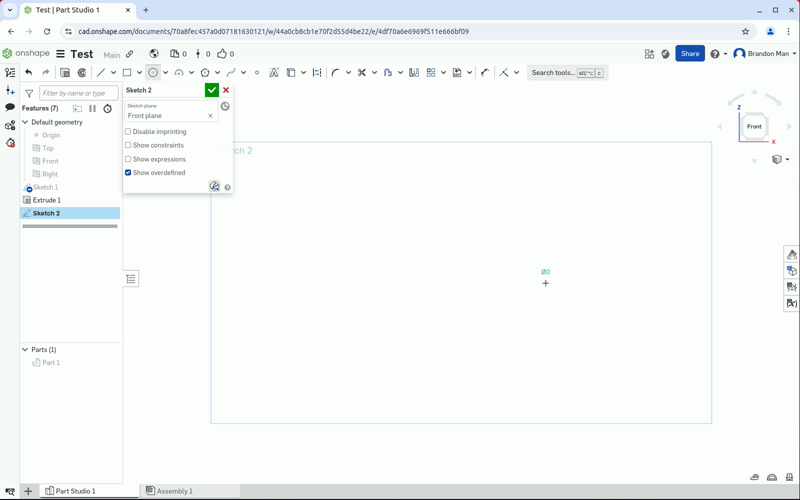
mouse_move(560, 282)
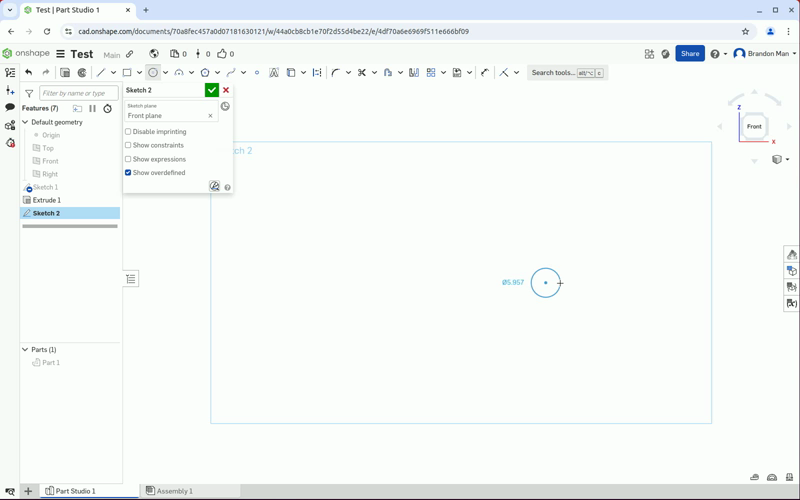
click(560, 282)
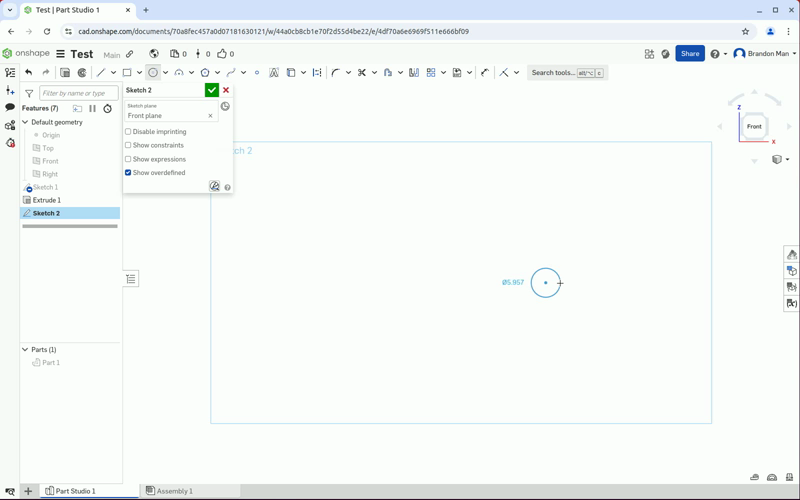
key(esc)
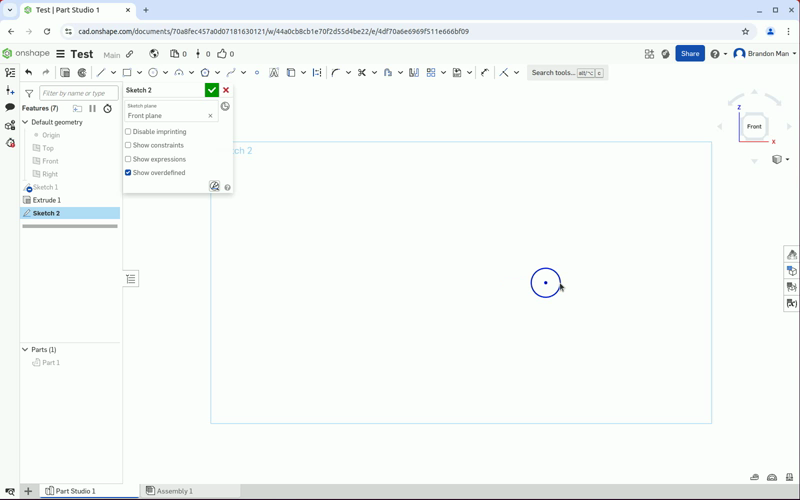
mouse_move(536, 276)
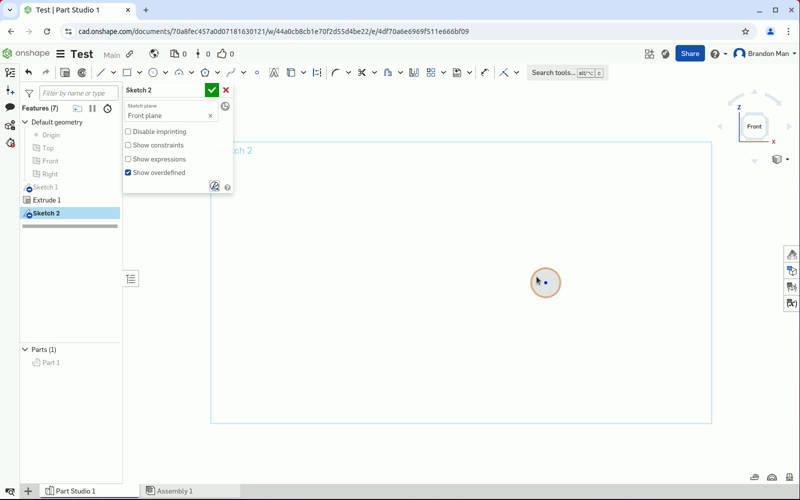
scroll(6)
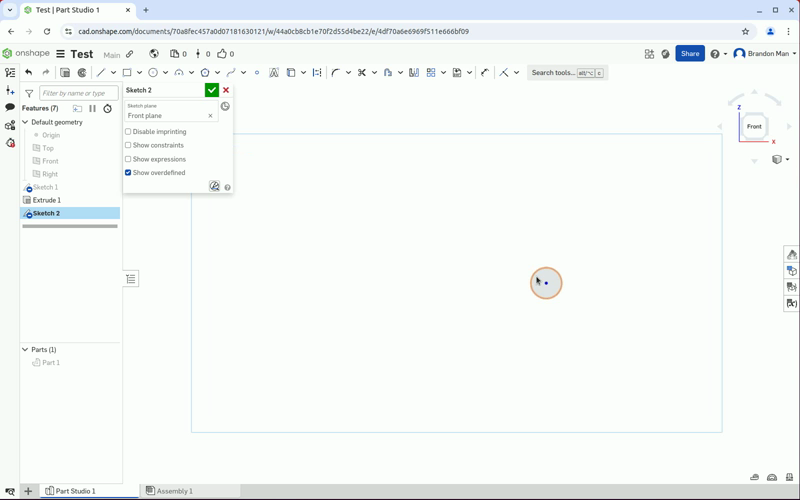
scroll(6)
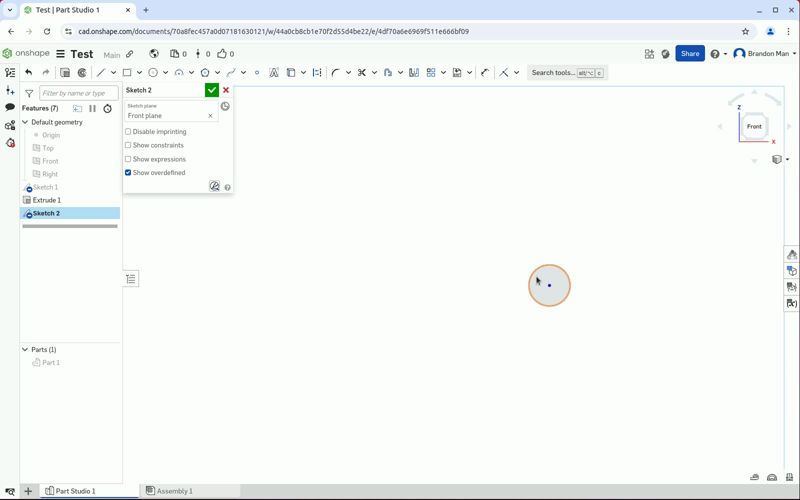
scroll(6)
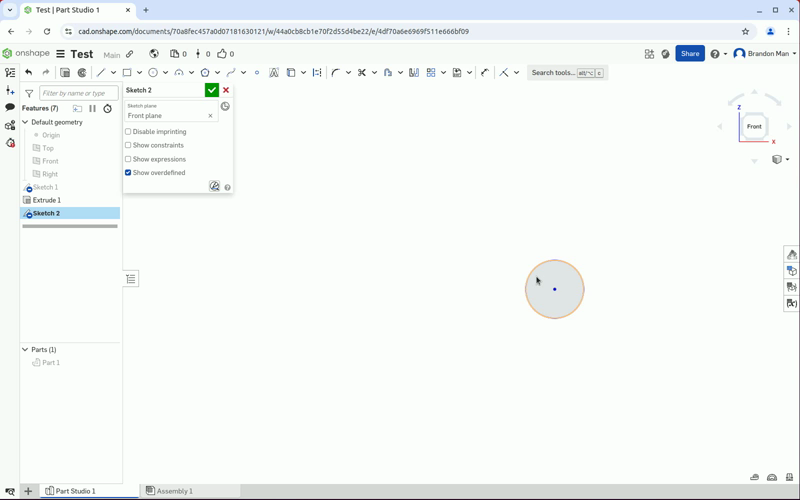
scroll(6)
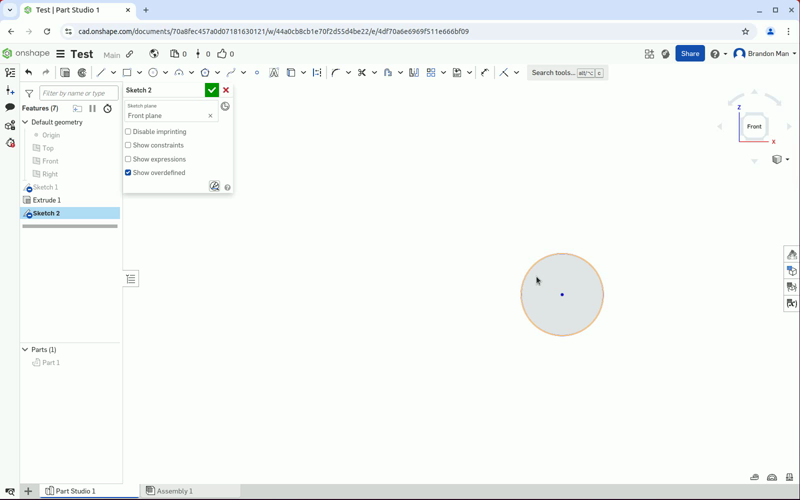
scroll(6)
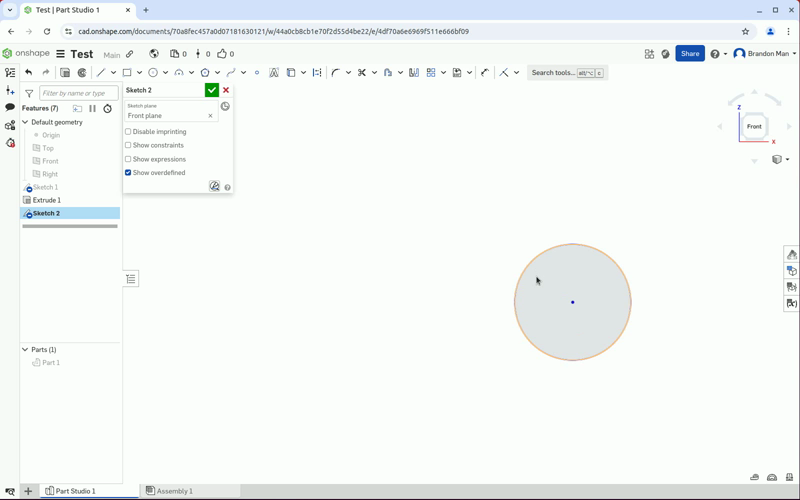
scroll(6)
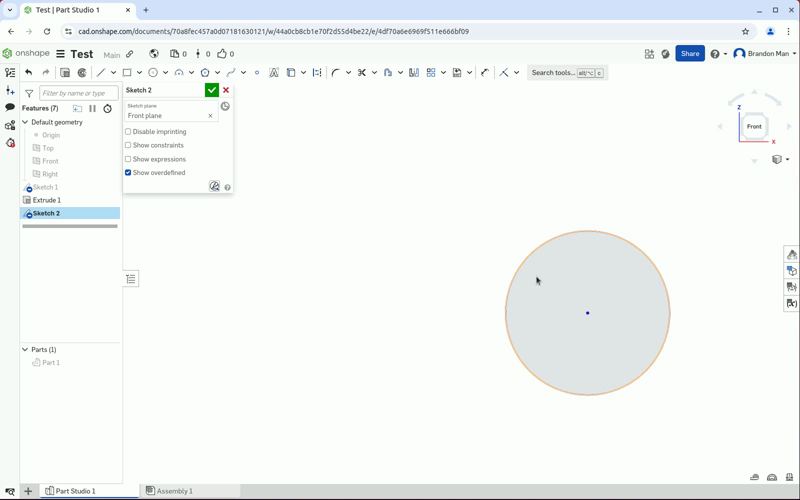
scroll(6)
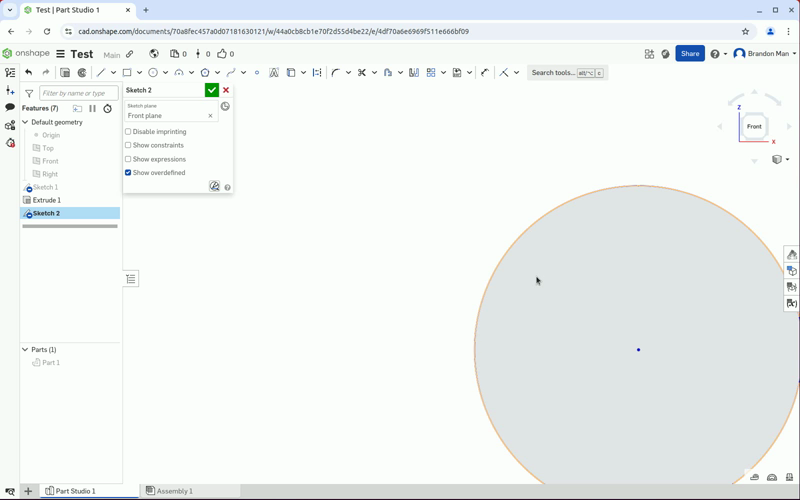
click(536, 276)
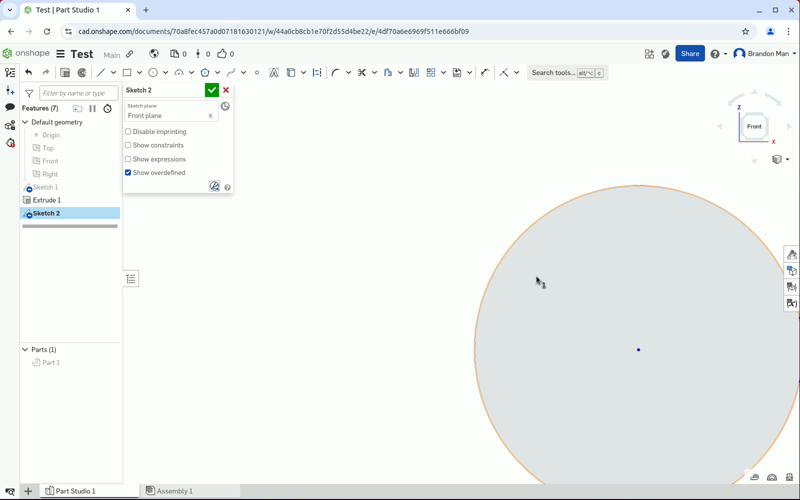
scroll(-6)
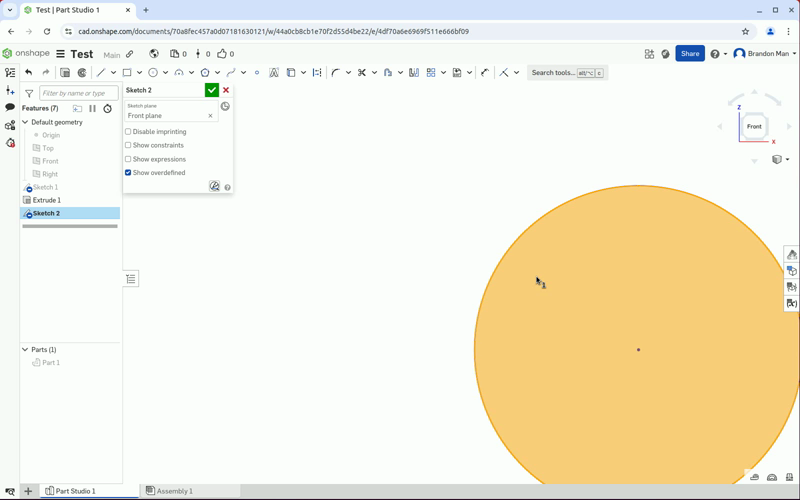
scroll(-6)
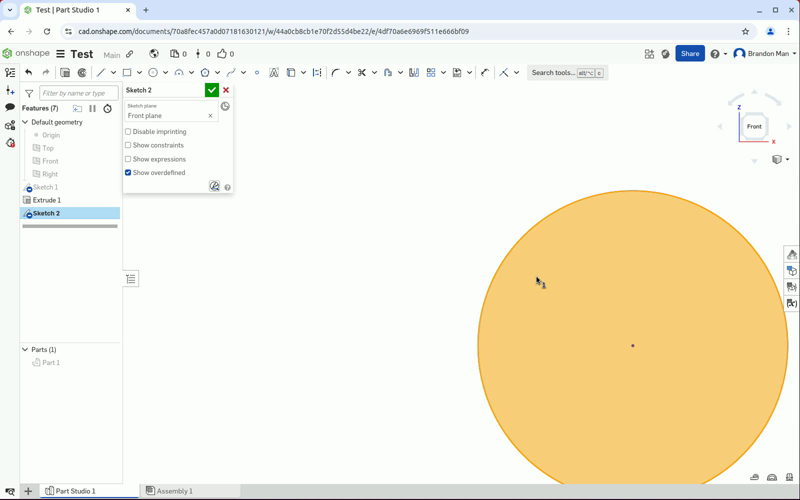
scroll(-6)
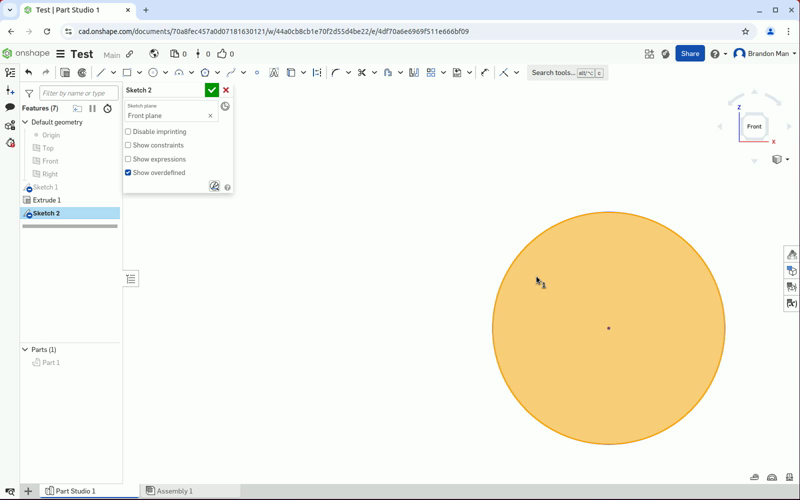
scroll(-6)
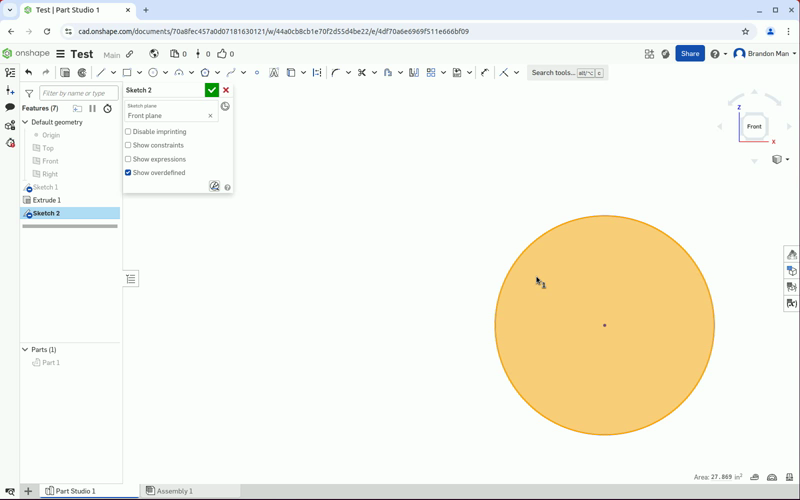
scroll(-6)
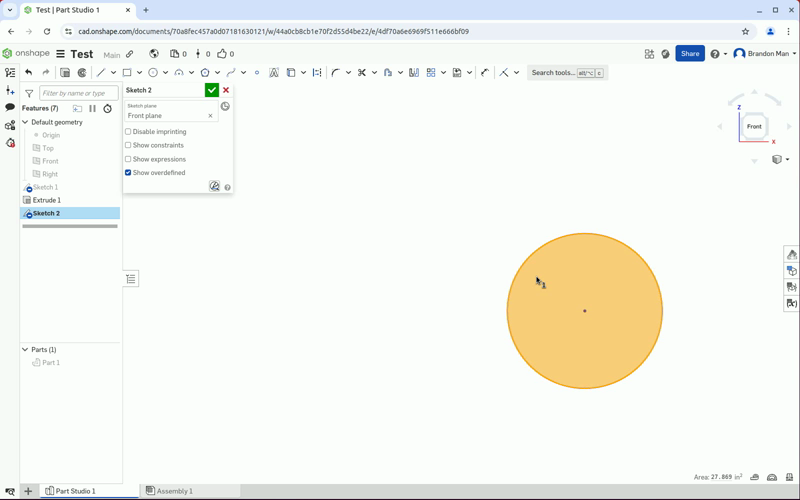
scroll(-6)
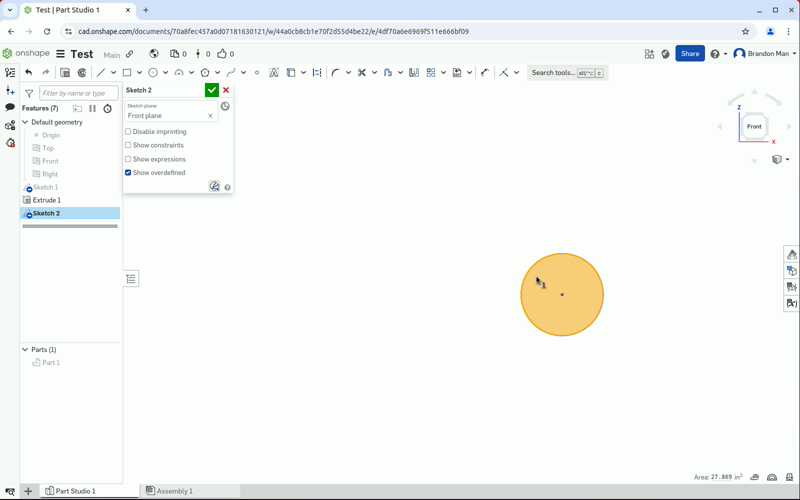
scroll(-6)
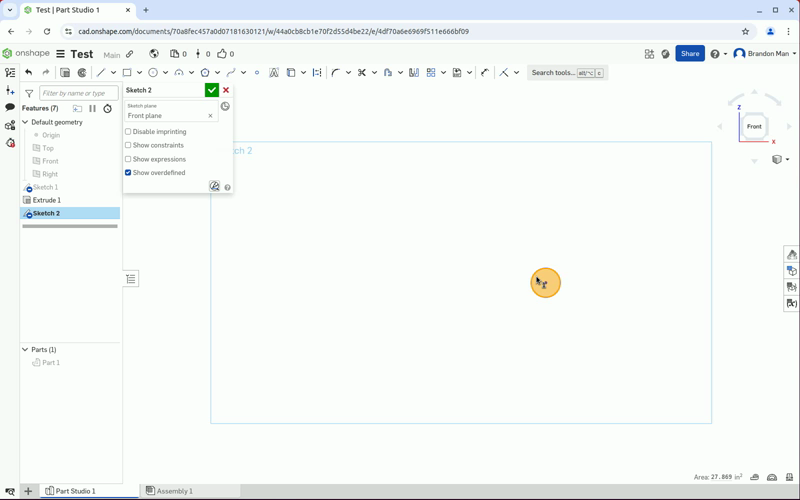
mouse_move(73, 352)
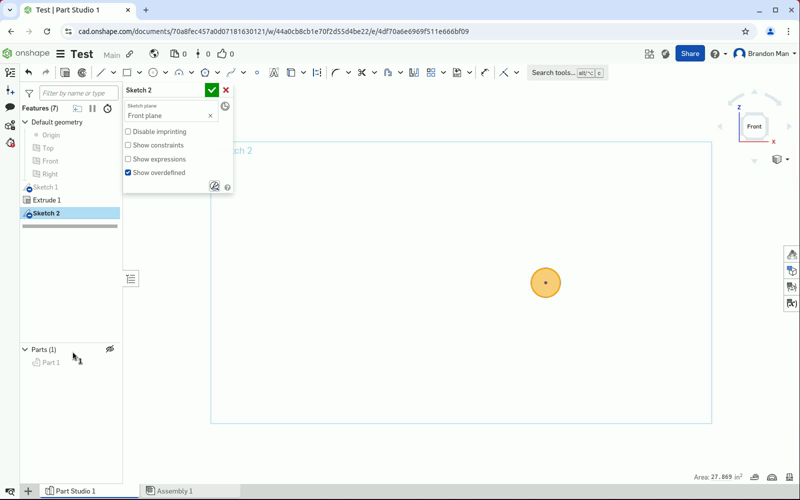
key(shift+y)
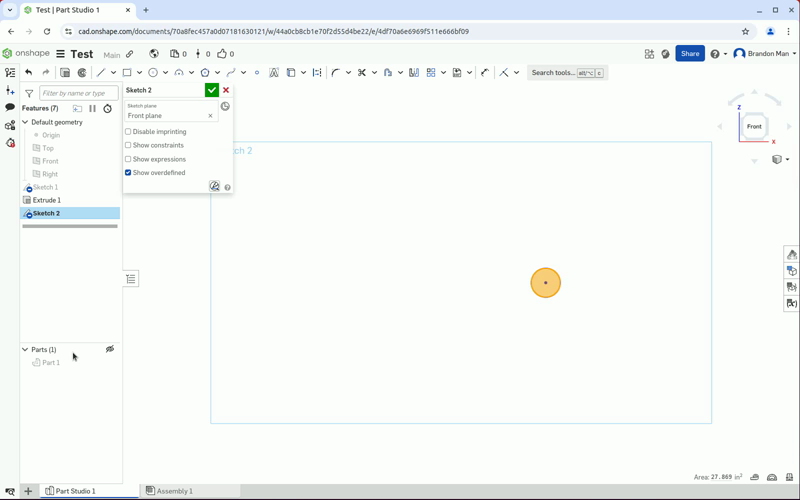
key(shift+e)
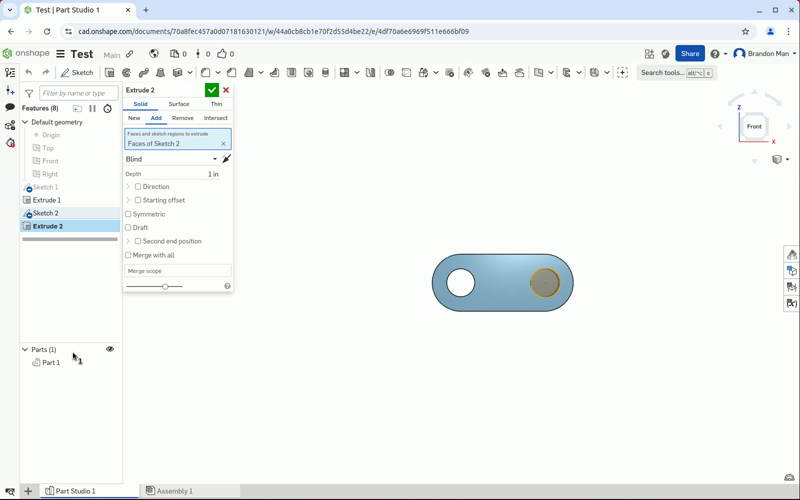
mouse_move(143, 106)
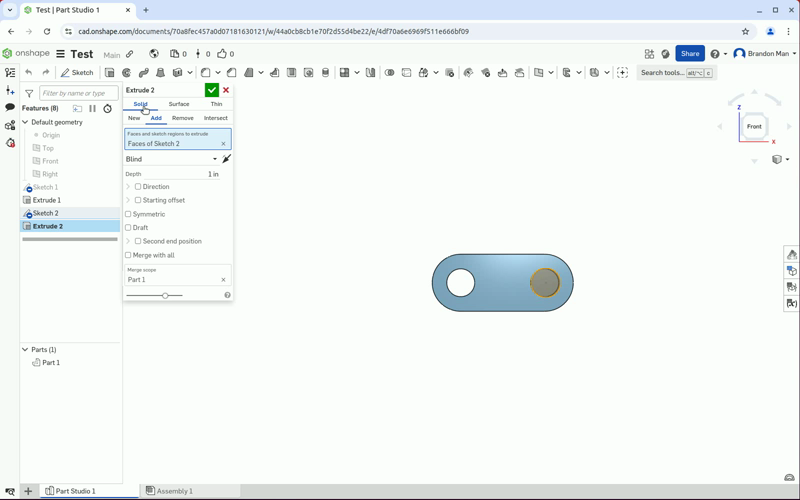
click(143, 106)
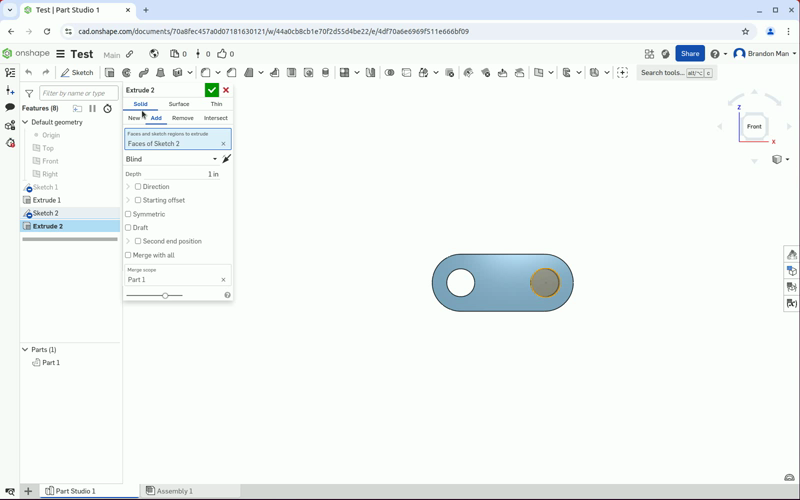
mouse_move(137, 120)
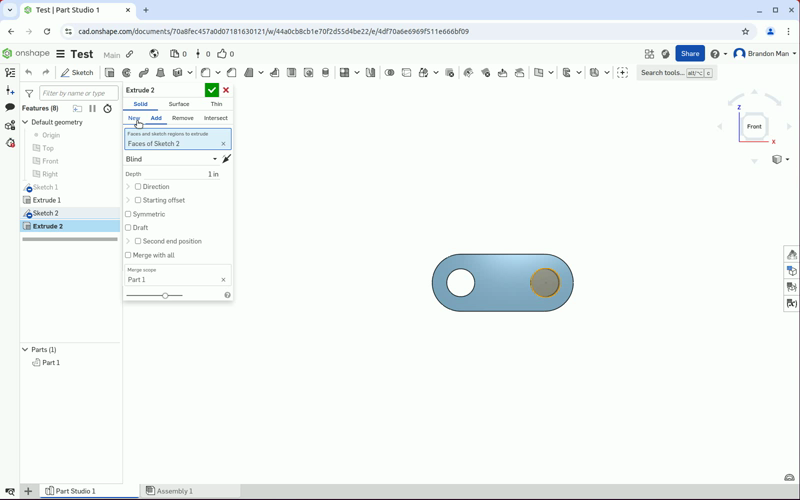
click(137, 120)
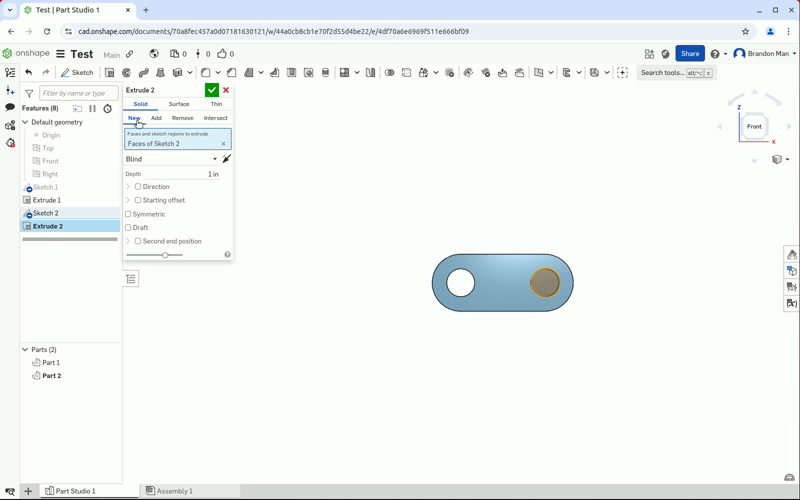
key(tab, 4)
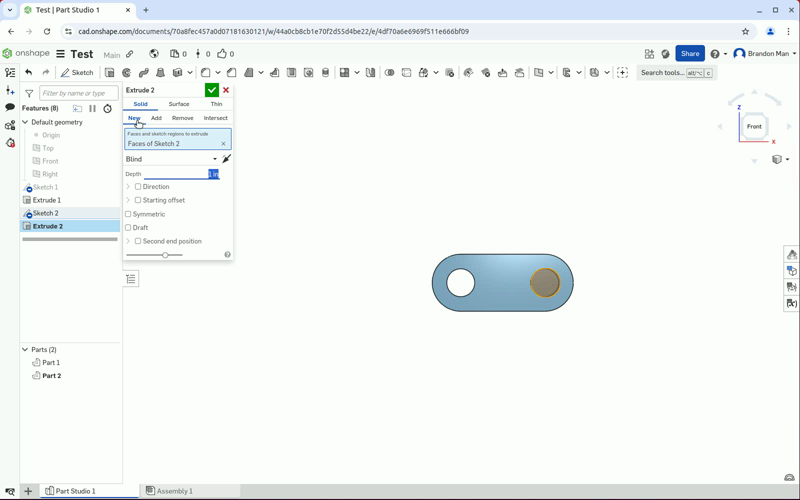
text(8.666)
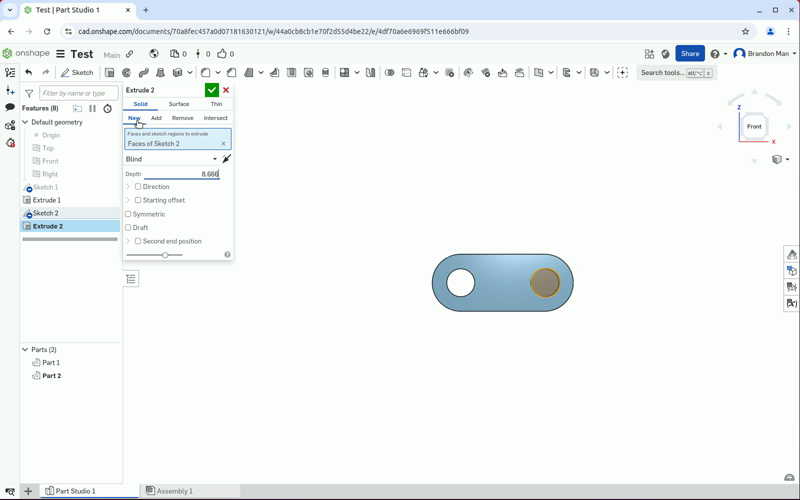
key(enter)
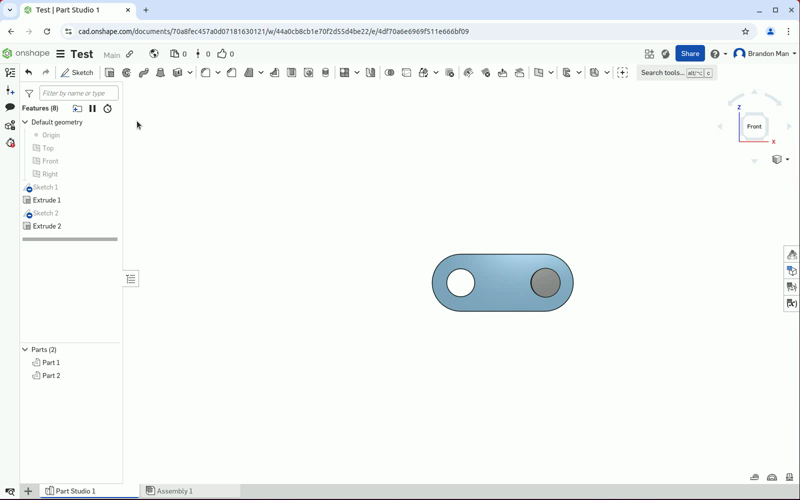
key(shift+h)
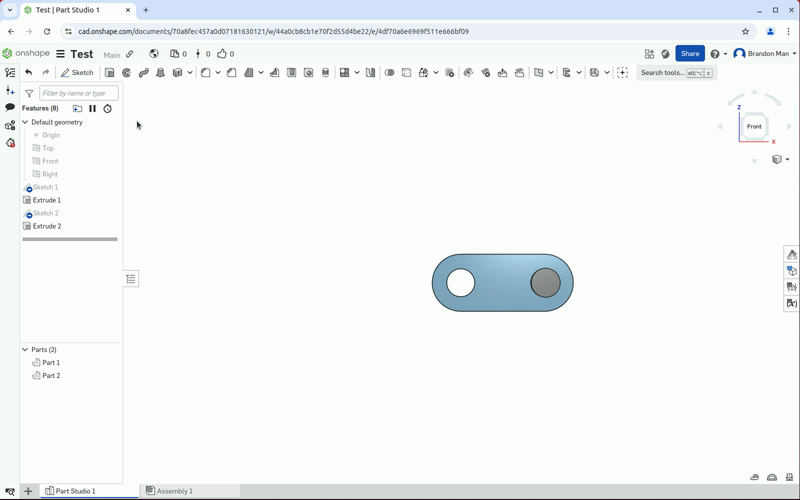
key(shift+h)
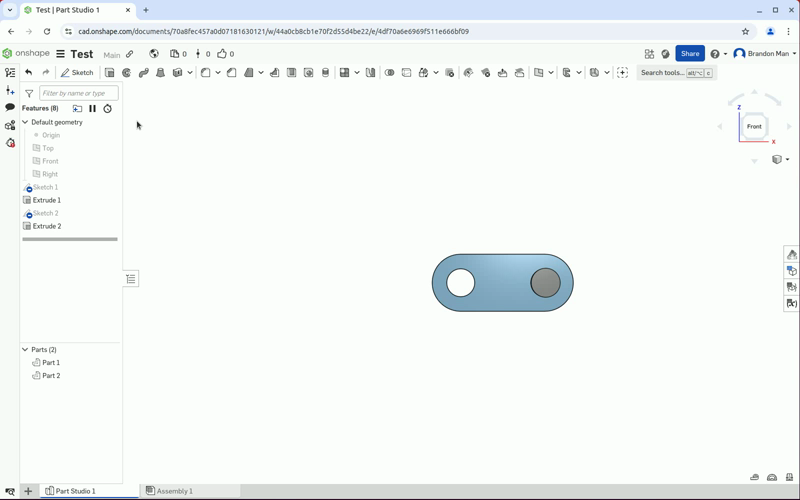
mouse_move(73, 189)
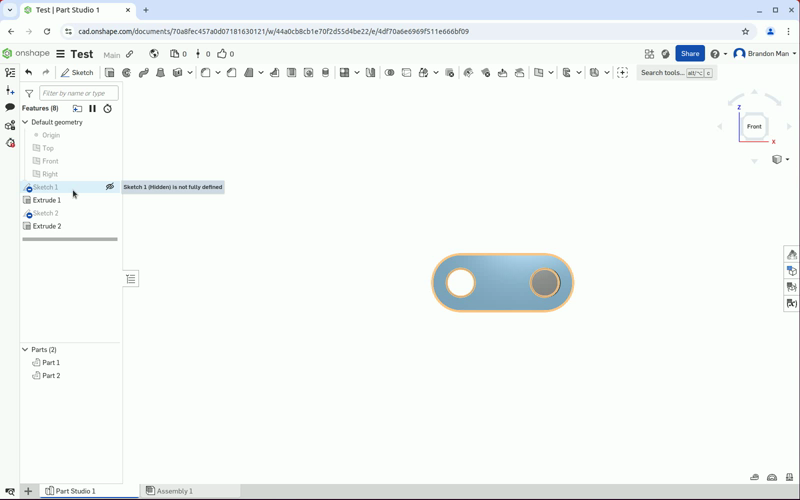
click(73, 189)
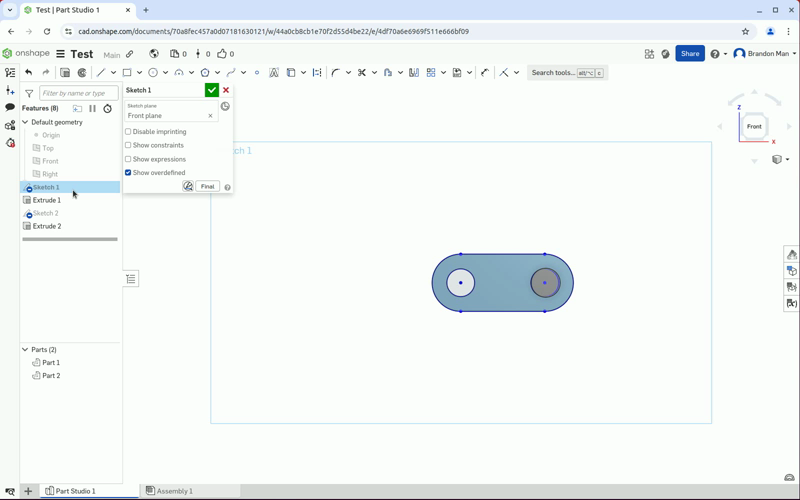
mouse_move(229, 92)
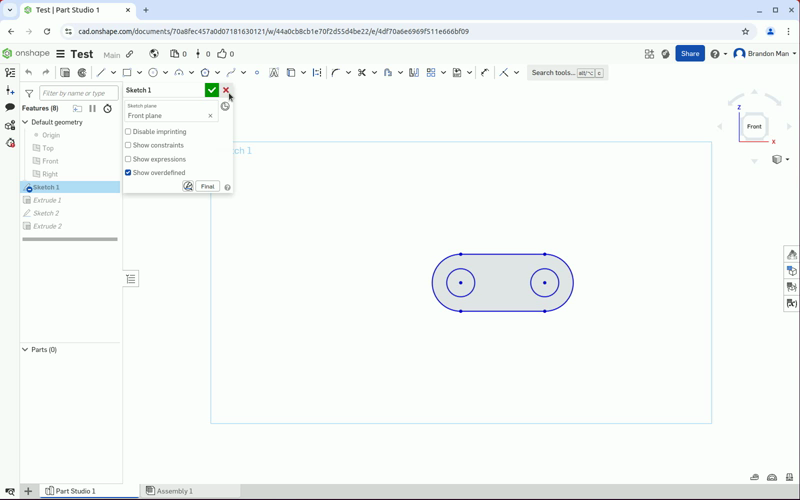
click(229, 92)
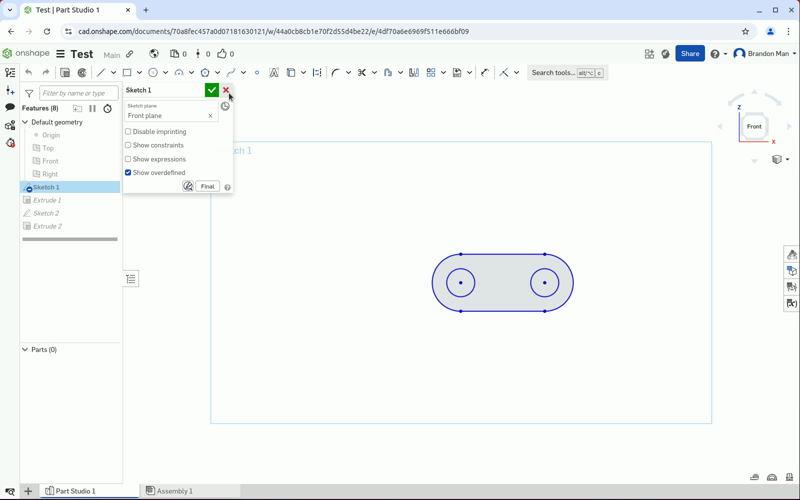
key(shift+s)
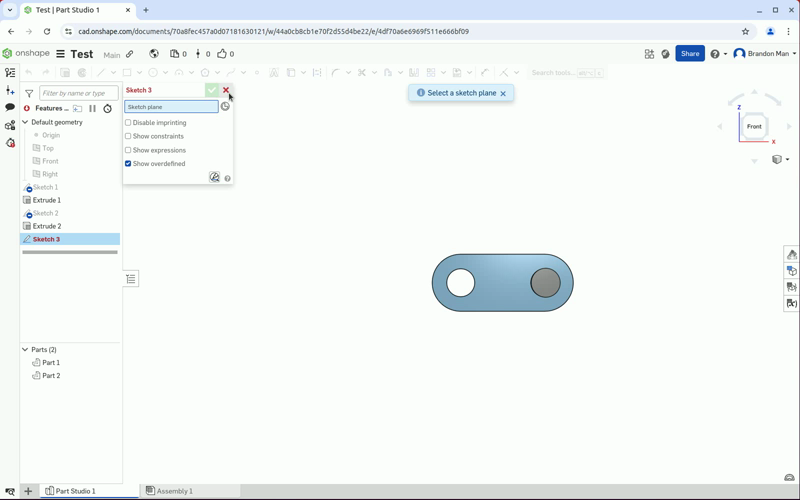
mouse_move(73, 163)
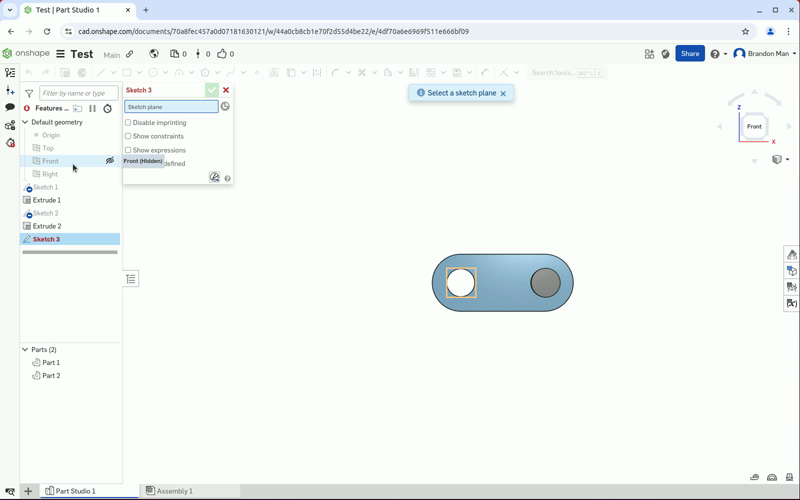
click(73, 163)
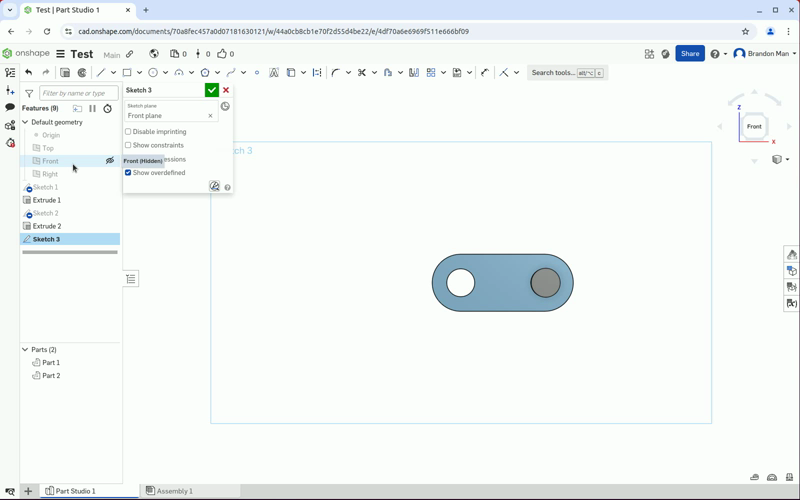
mouse_move(73, 352)
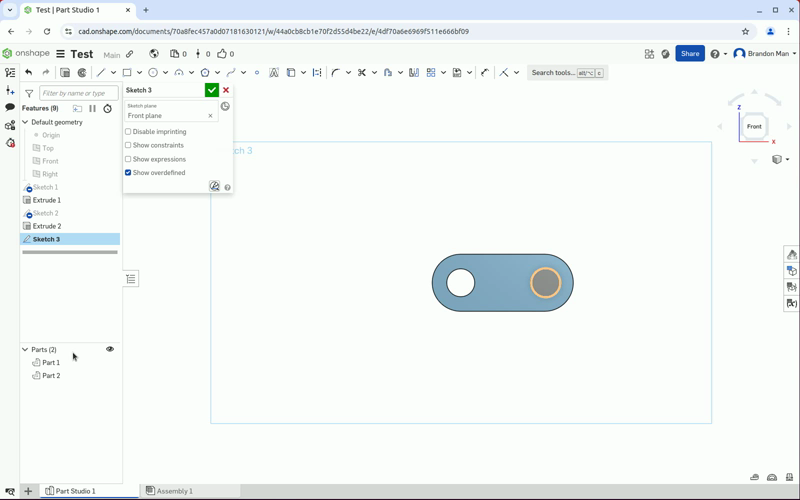
key(y)
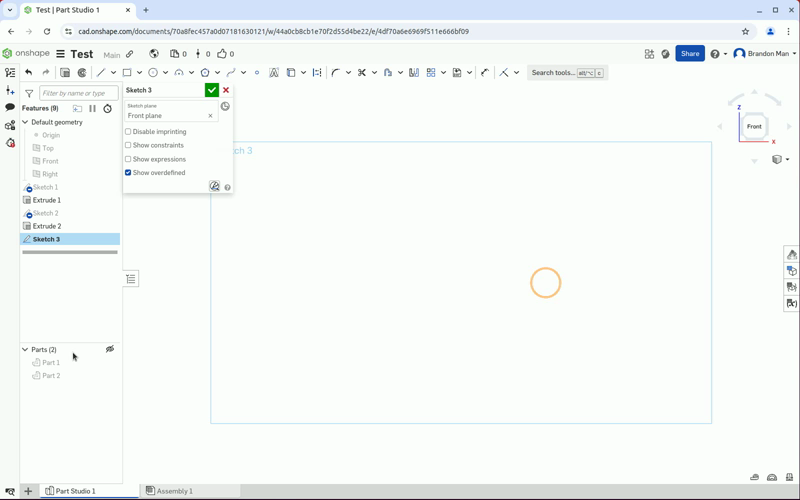
key(c)
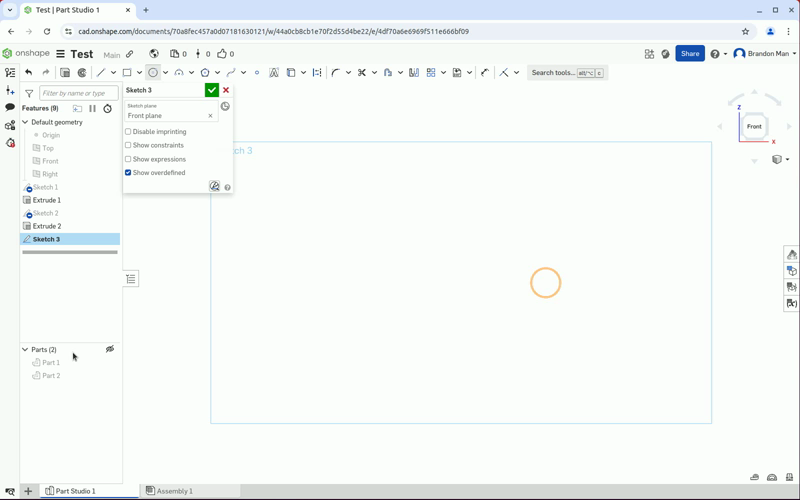
key_down(shift)
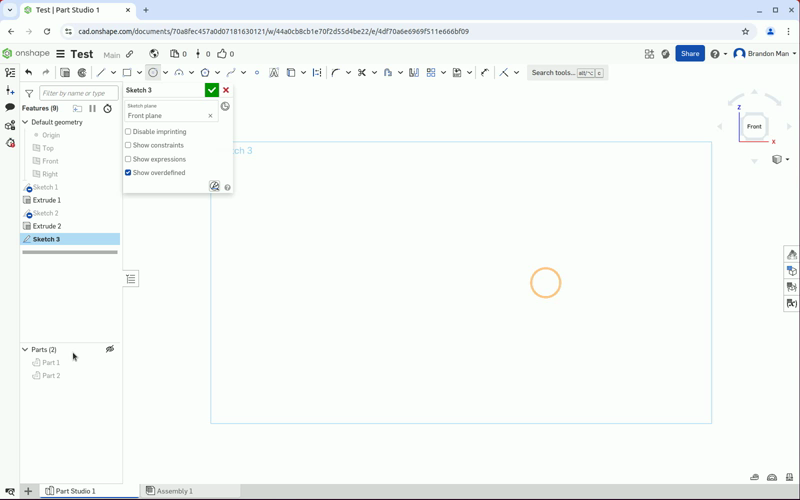
mouse_move(461, 282)
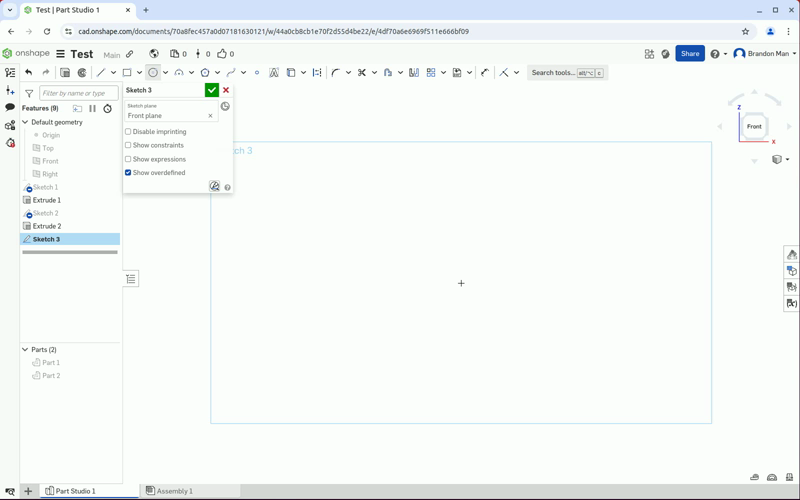
click(461, 282)
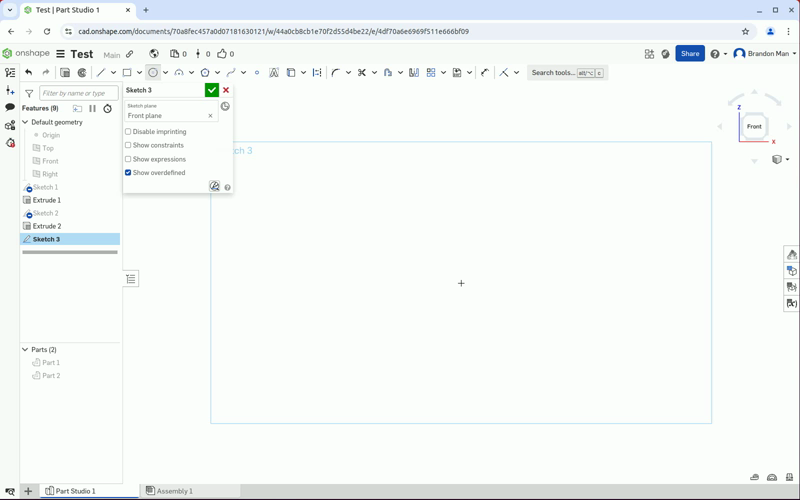
key_up(shift)
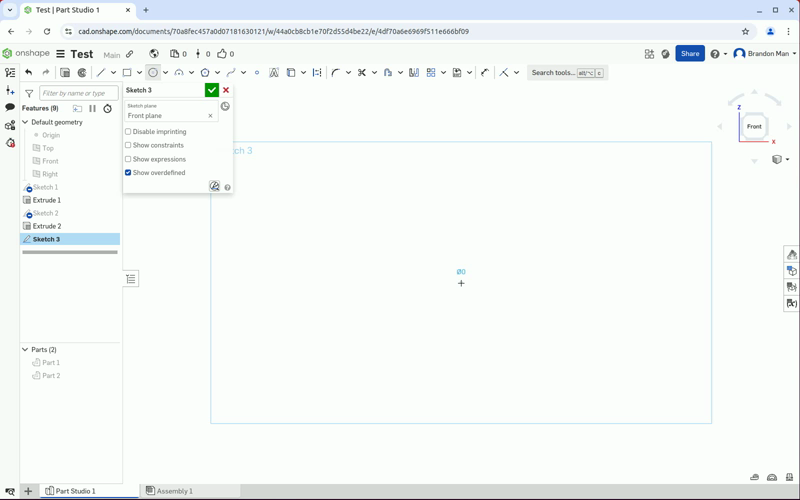
mouse_move(476, 282)
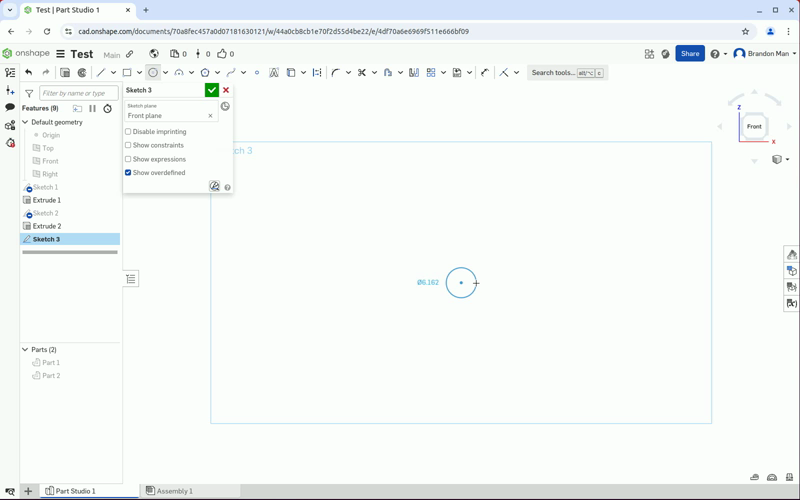
click(476, 282)
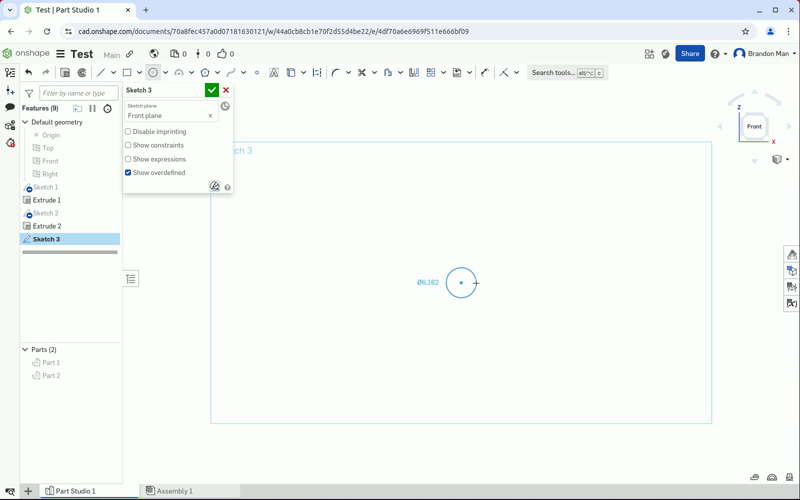
key(esc)
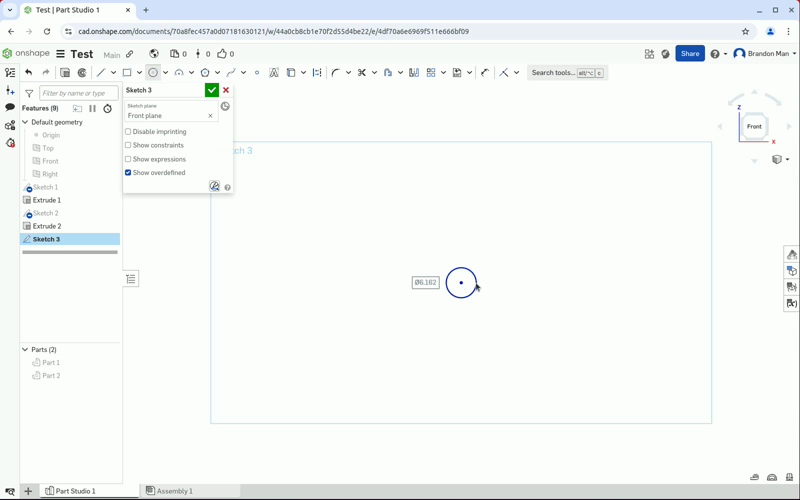
mouse_move(461, 273)
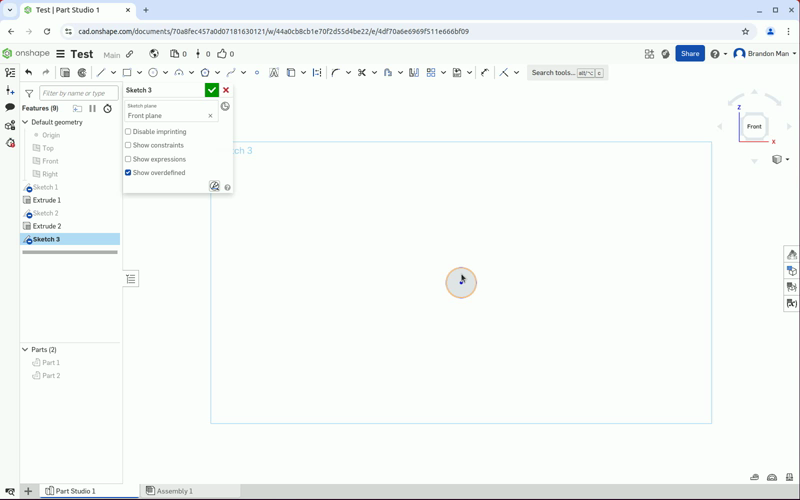
scroll(6)
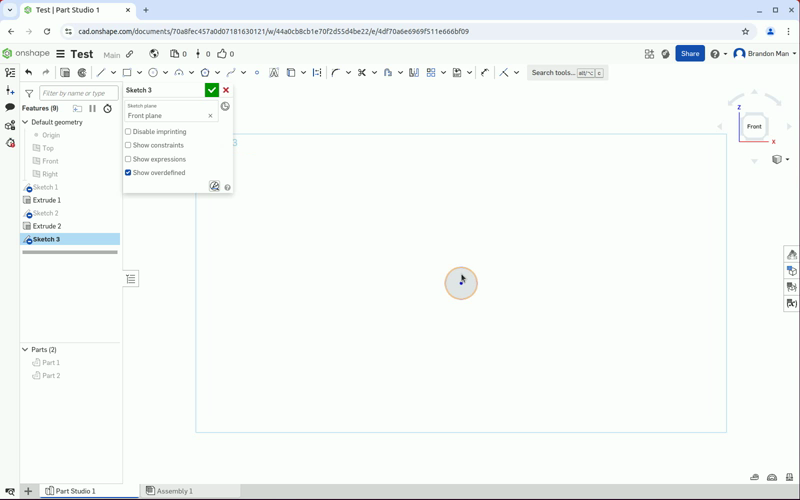
scroll(6)
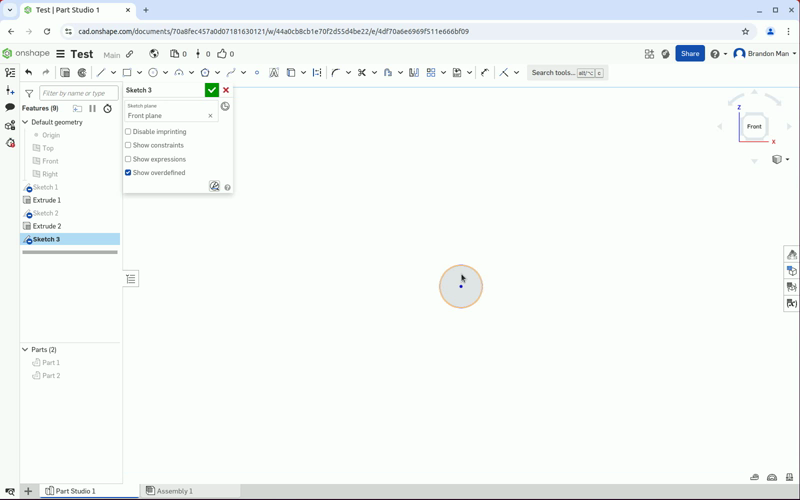
scroll(6)
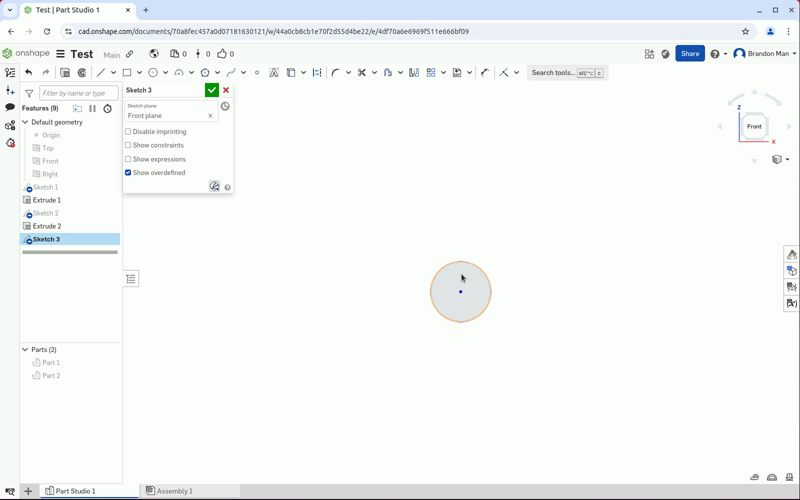
scroll(6)
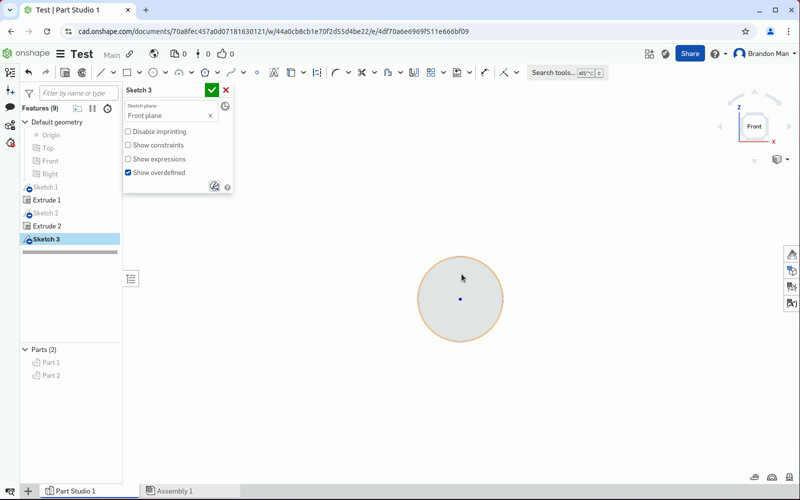
scroll(6)
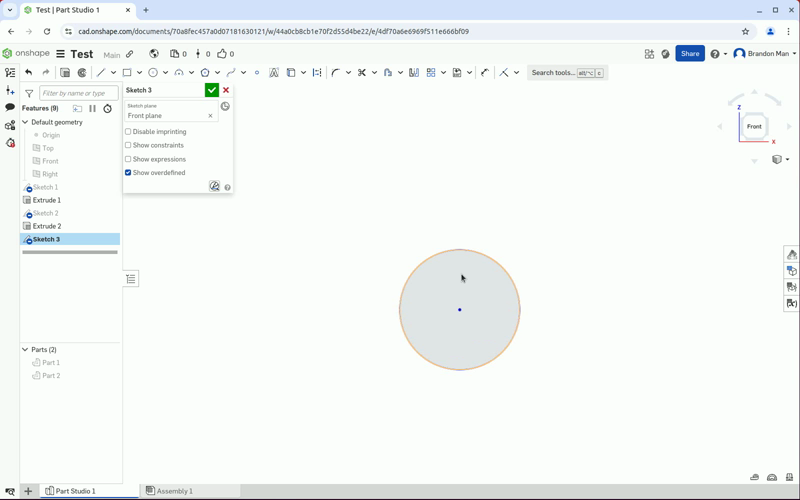
scroll(6)
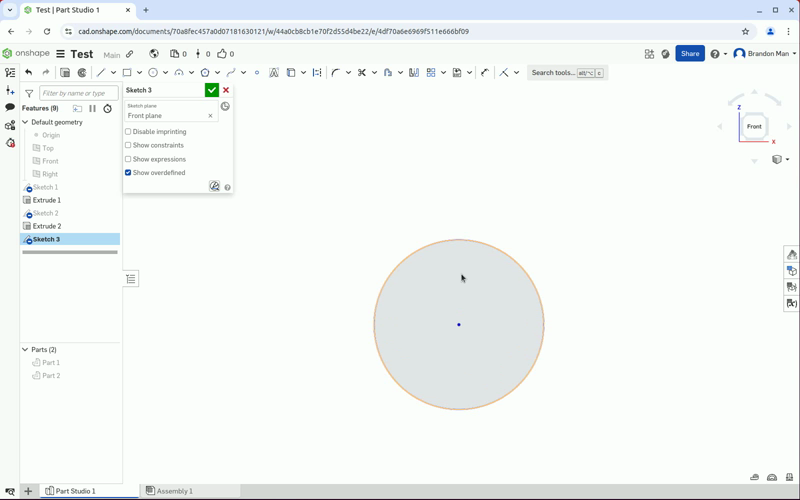
scroll(6)
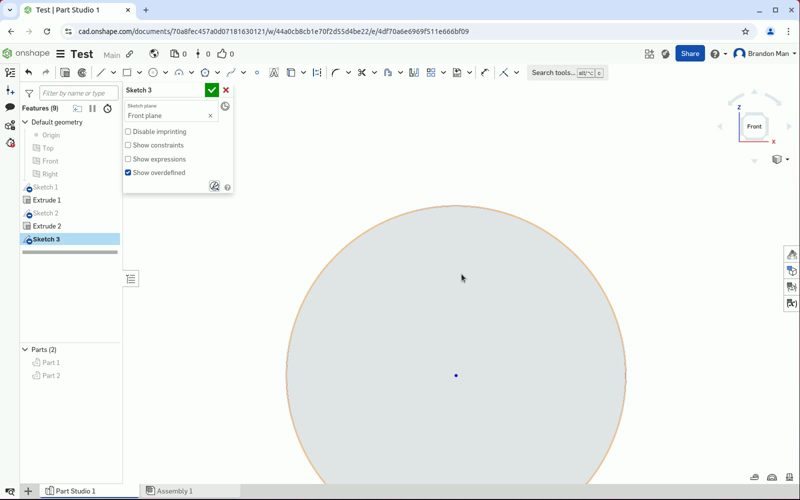
click(461, 273)
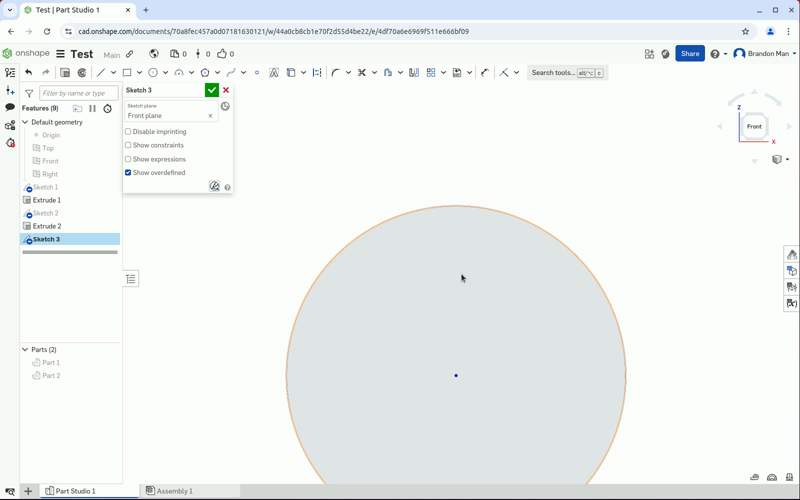
scroll(-6)
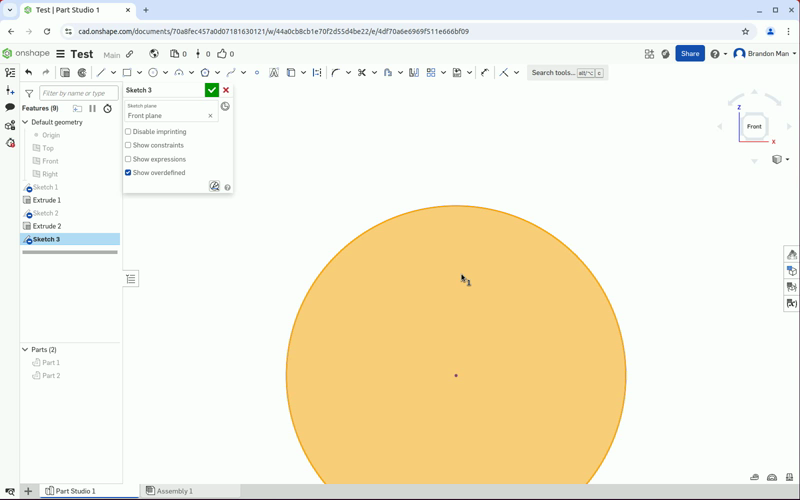
scroll(-6)
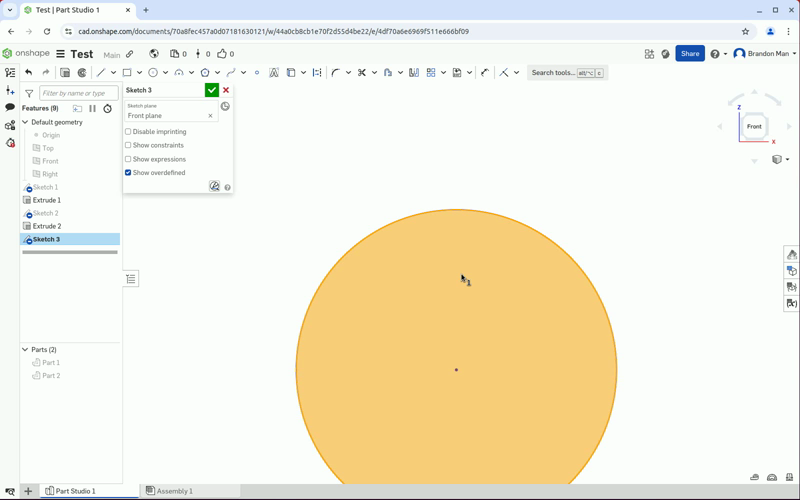
scroll(-6)
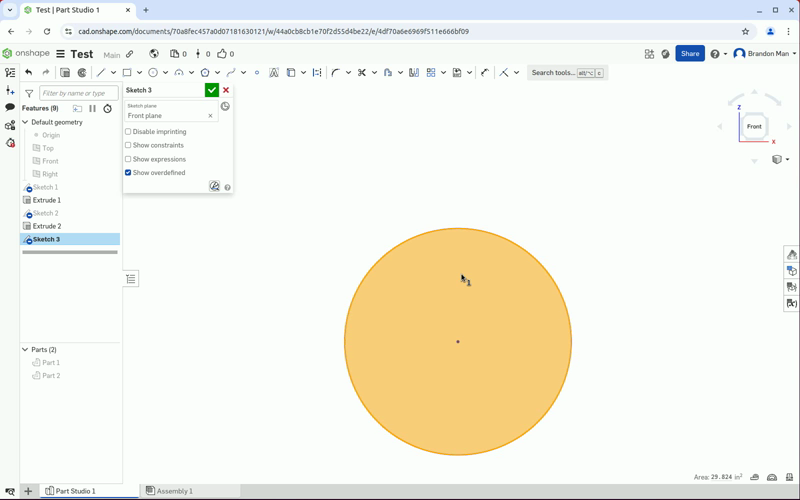
scroll(-6)
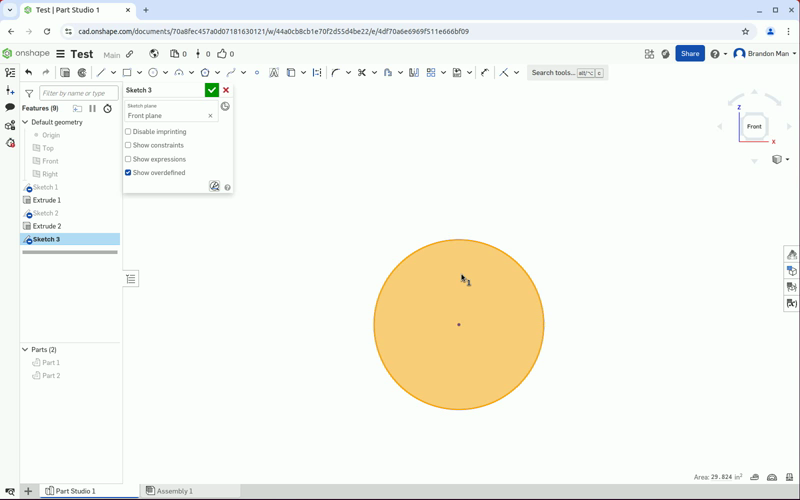
scroll(-6)
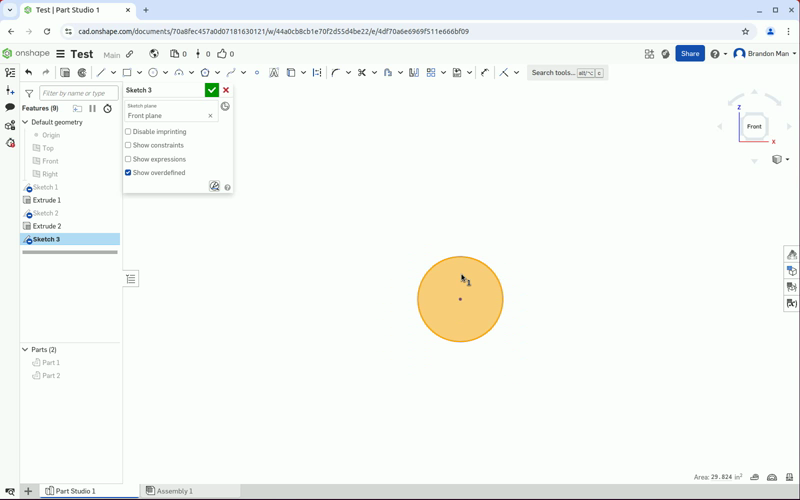
scroll(-6)
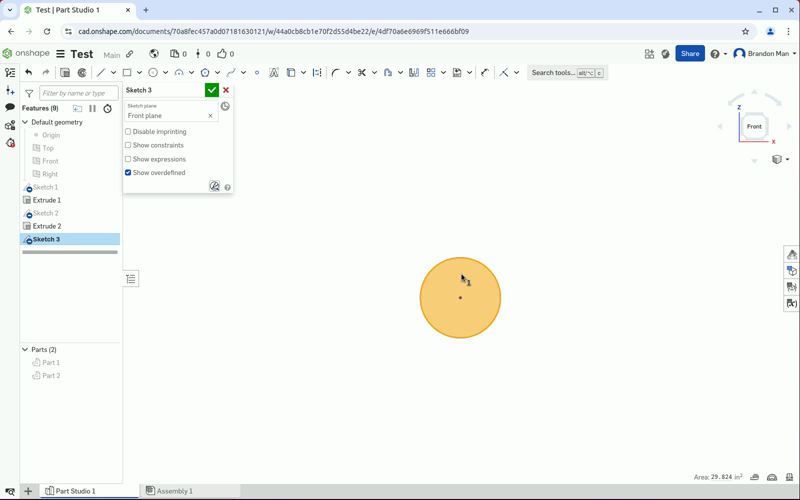
scroll(-6)
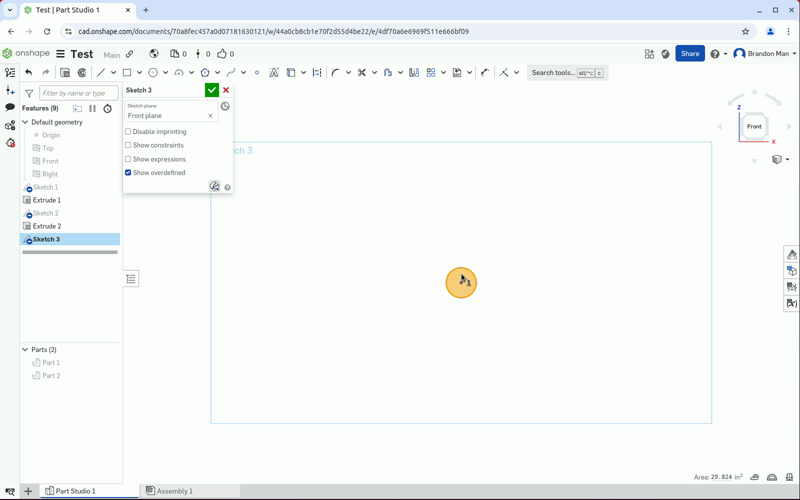
mouse_move(73, 352)
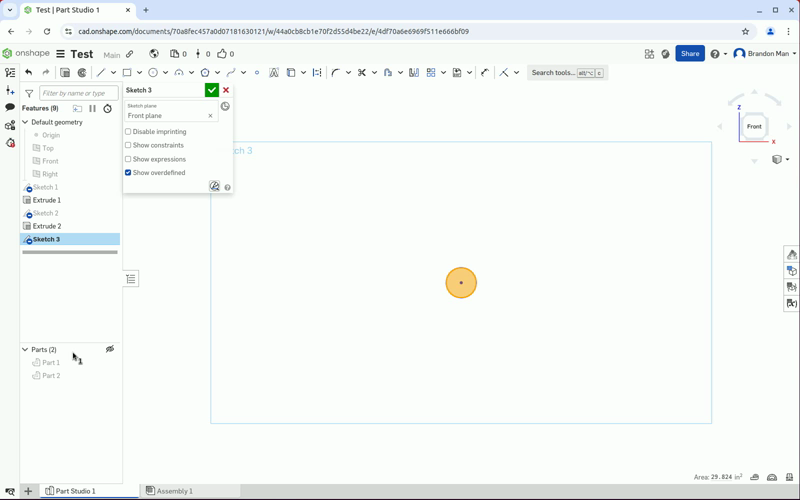
key(shift+y)
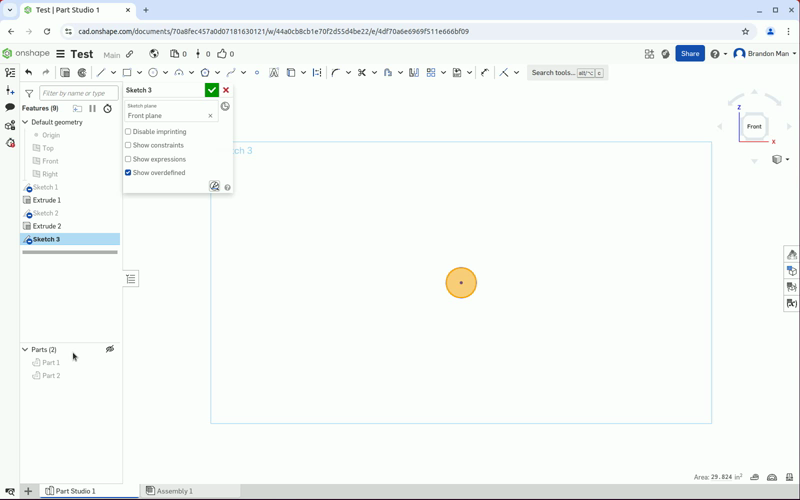
key(shift+e)
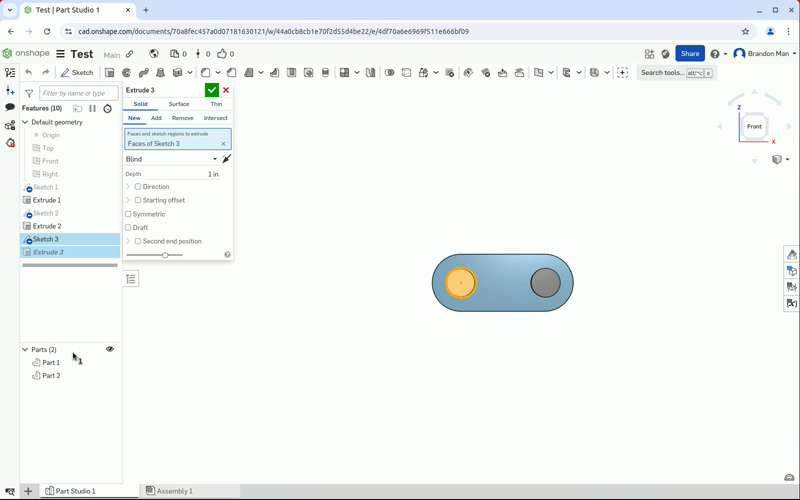
mouse_move(143, 106)
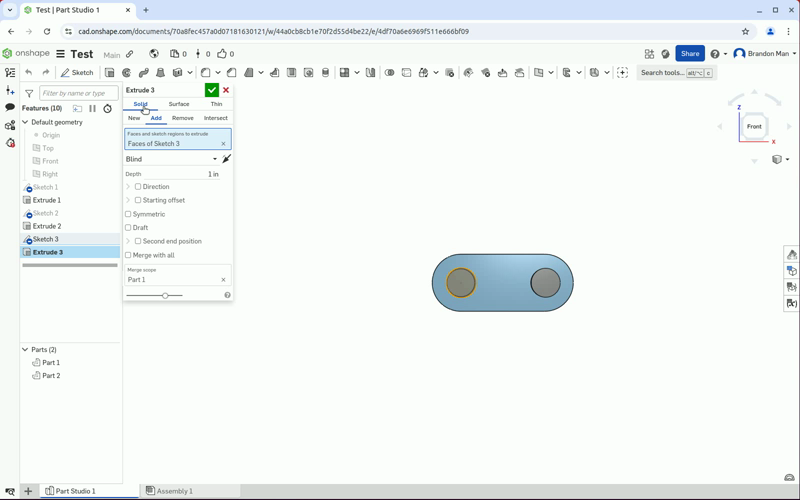
click(143, 106)
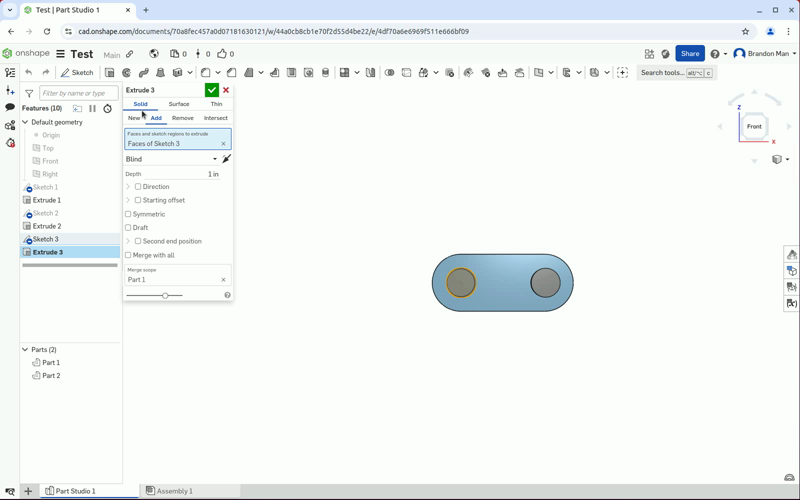
mouse_move(137, 120)
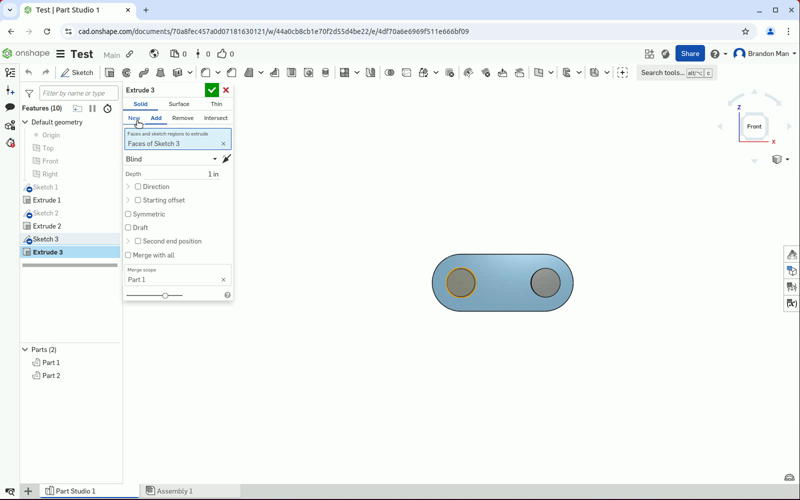
click(137, 120)
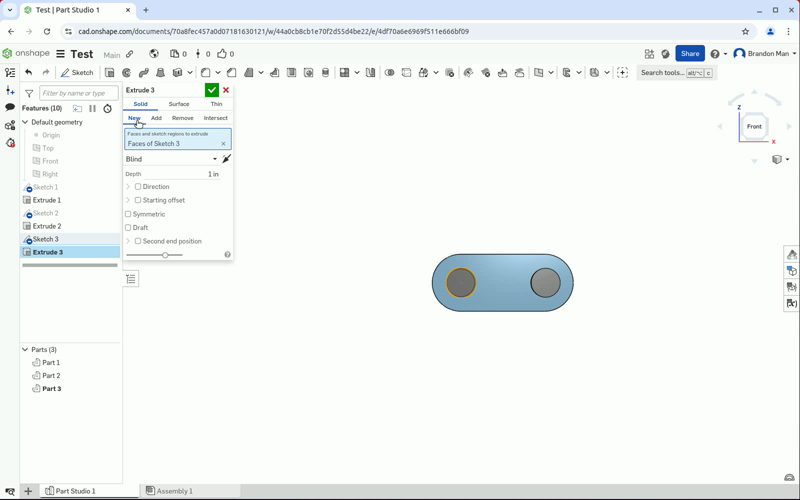
key(tab, 4)
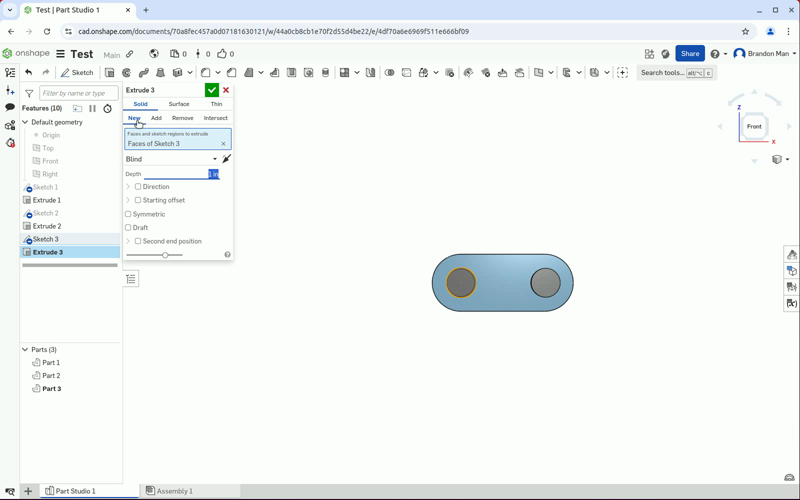
text(-5.777)
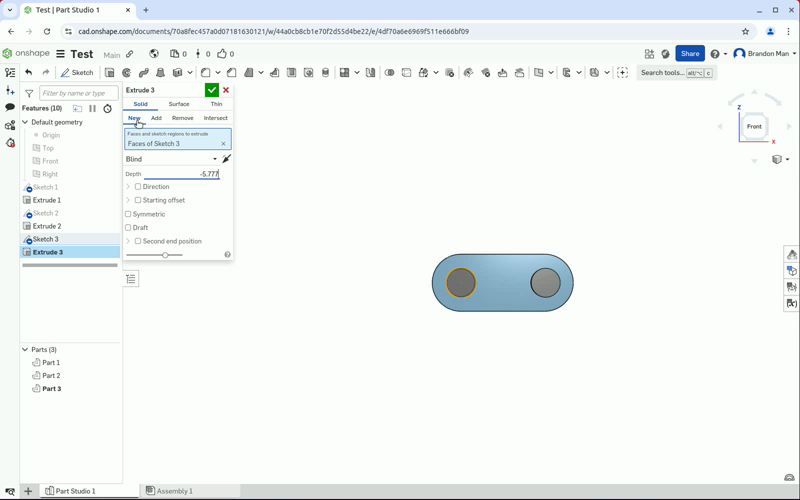
key(tab, 3)
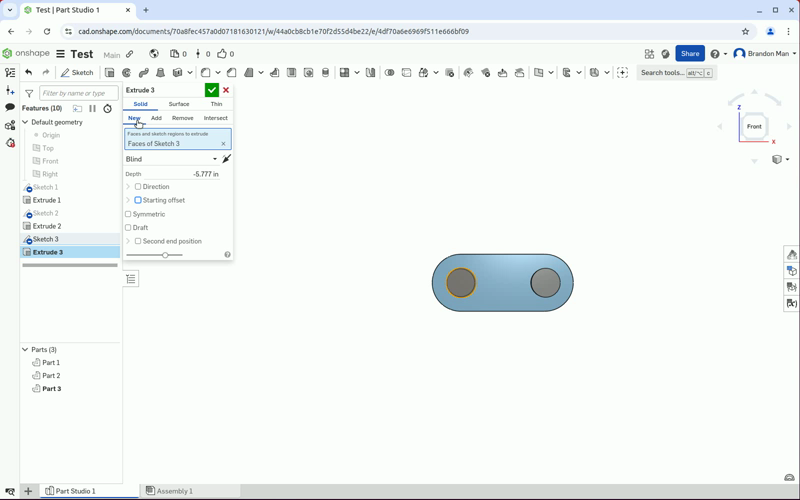
key(tab, 2)
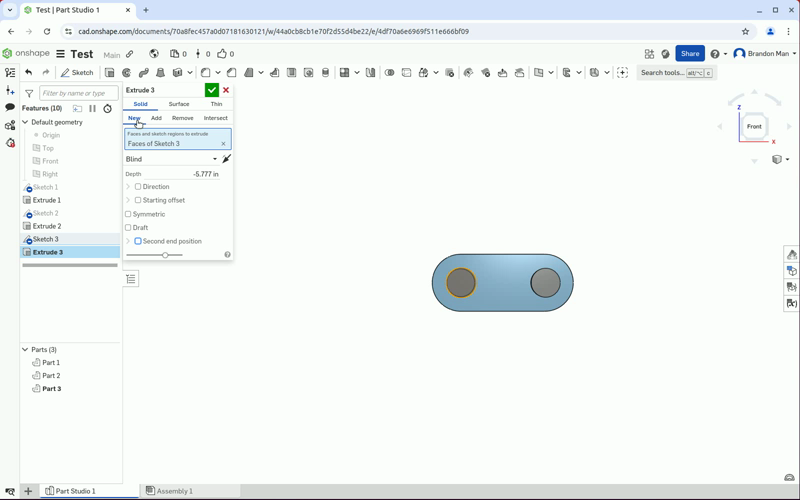
key(space)
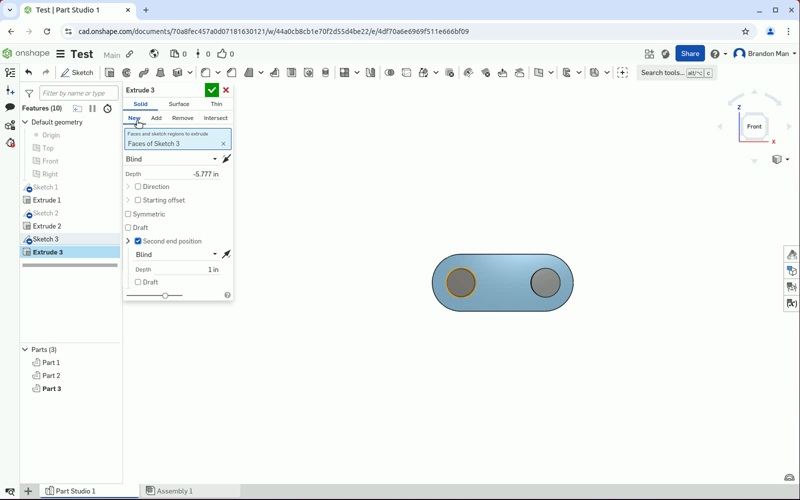
key(tab, 3)
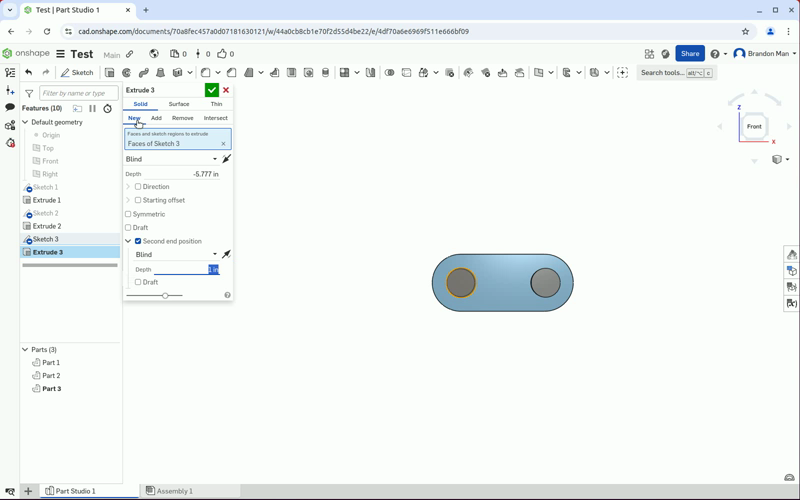
text(2.889)
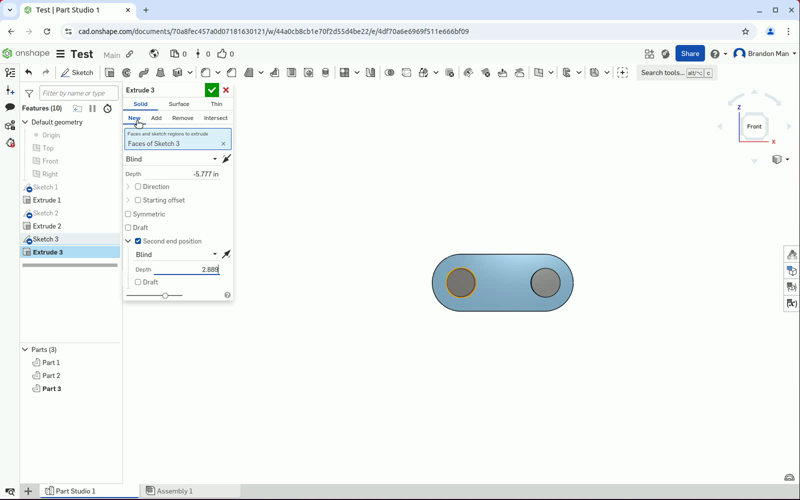
key(enter)
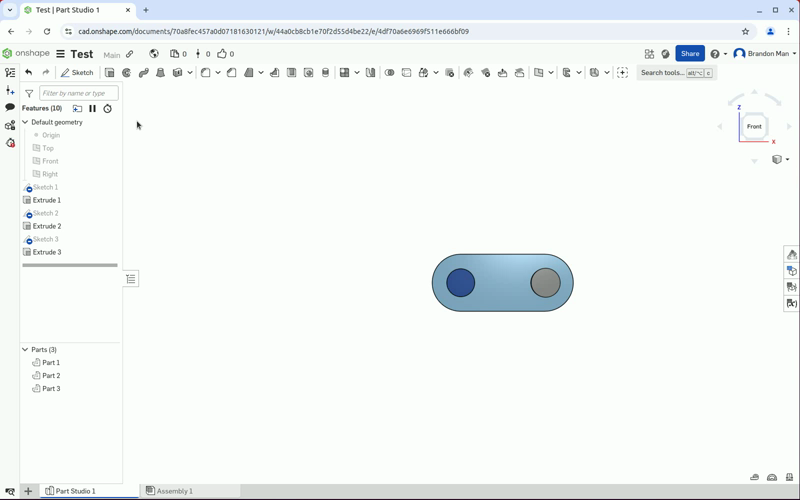
key(shift+h)
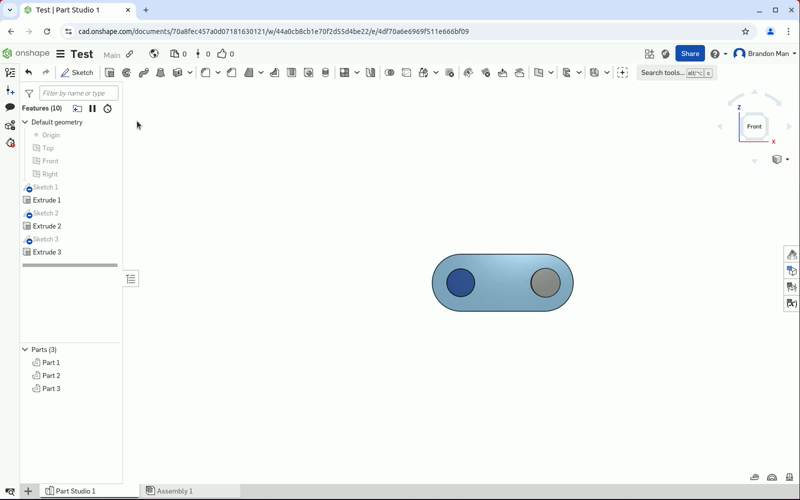
key(shift+h)
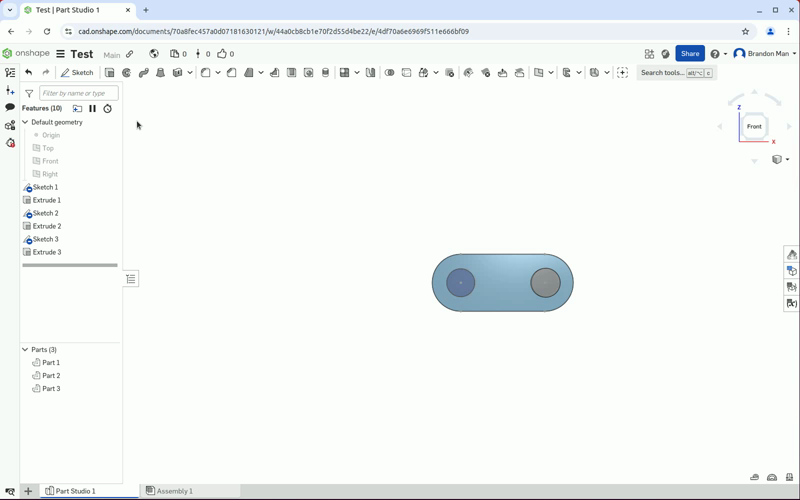
key(shift+7)
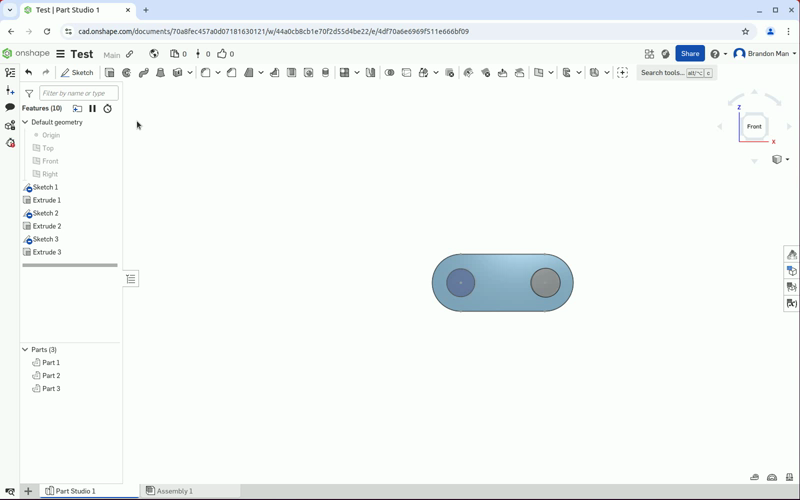
key(left, 2)
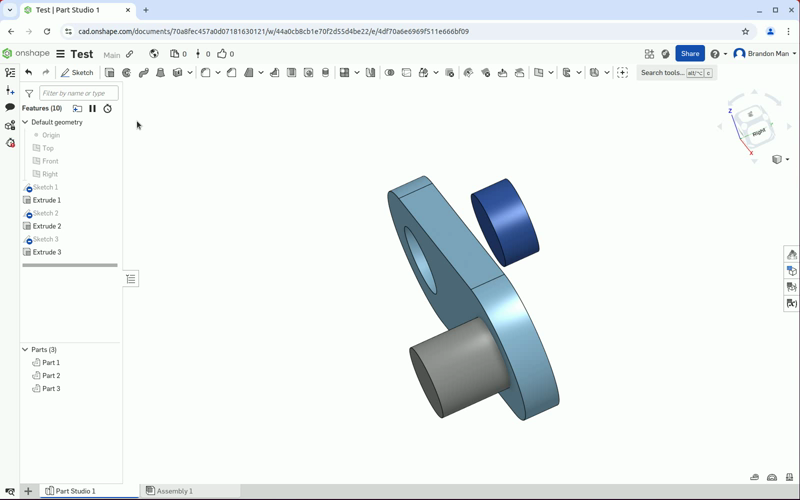
key(down, 2)
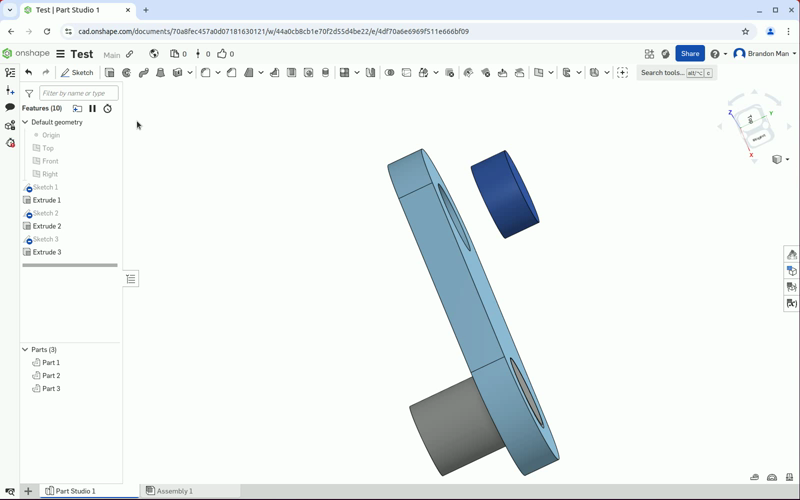
key(up, 2)
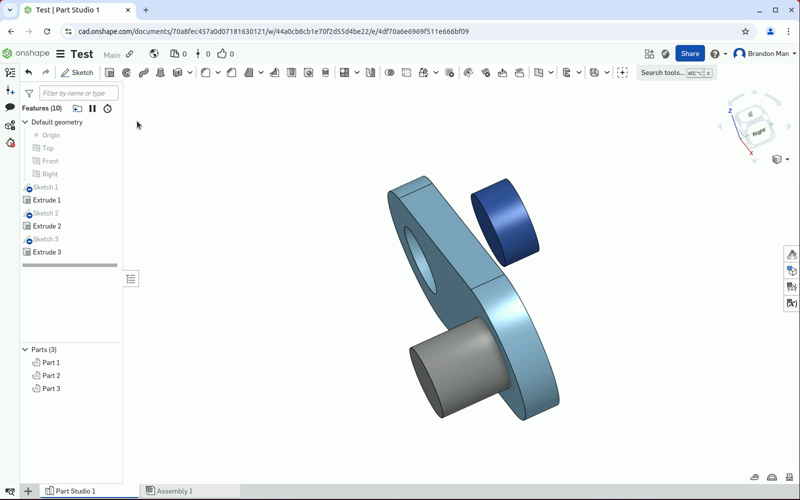
key(right, 2)
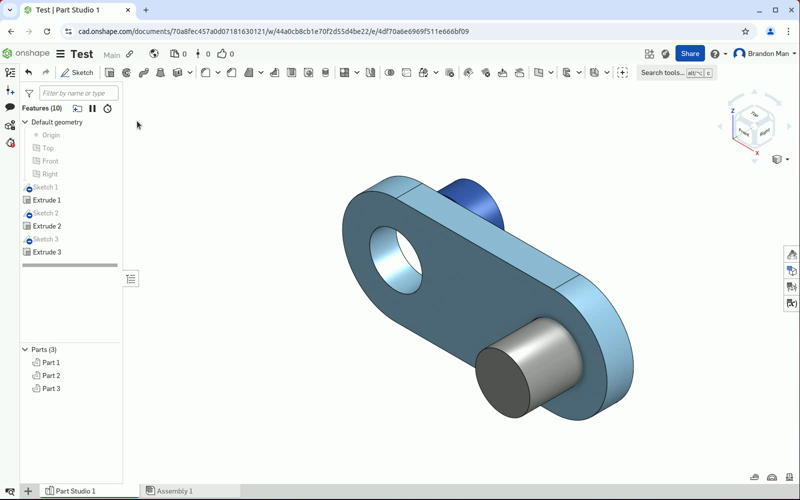
mouse_move(73, 189)
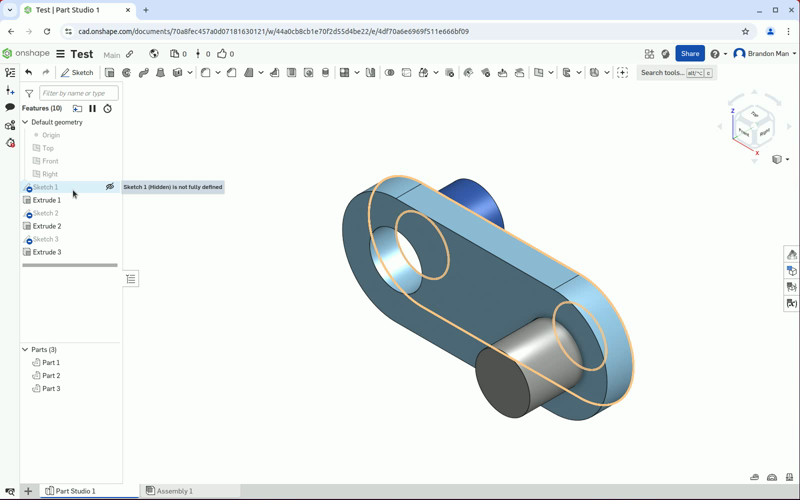
click(73, 189)